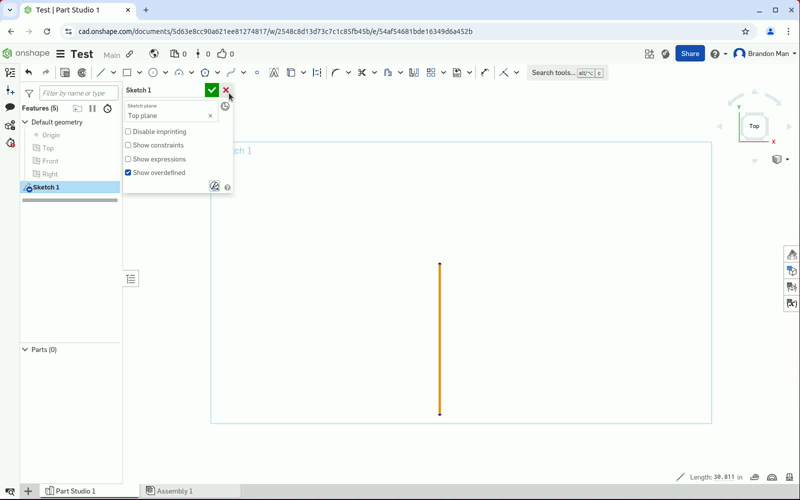
key(shift+h)
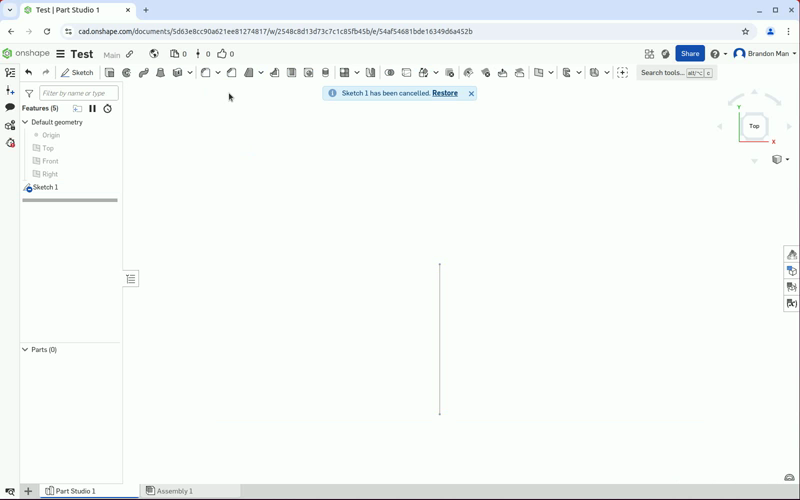
key(shift+s)
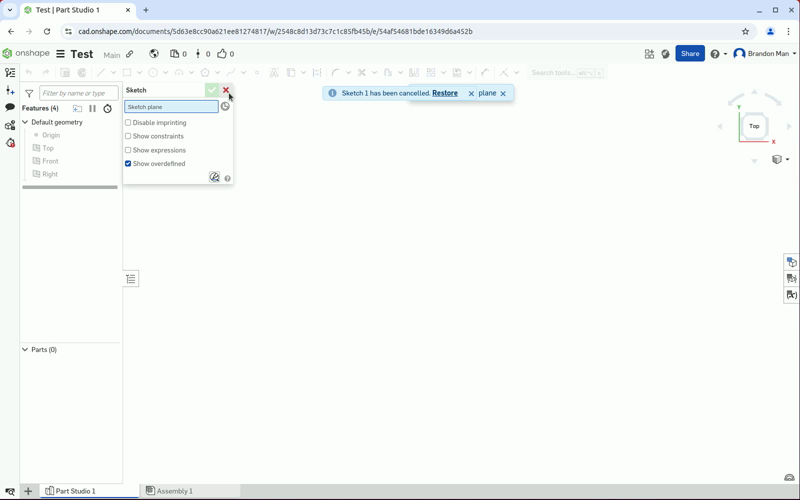
mouse_move(73, 150)
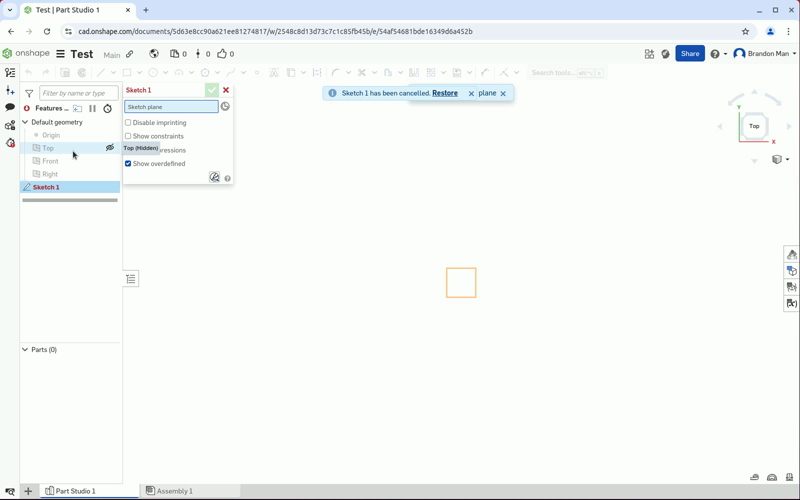
click(73, 150)
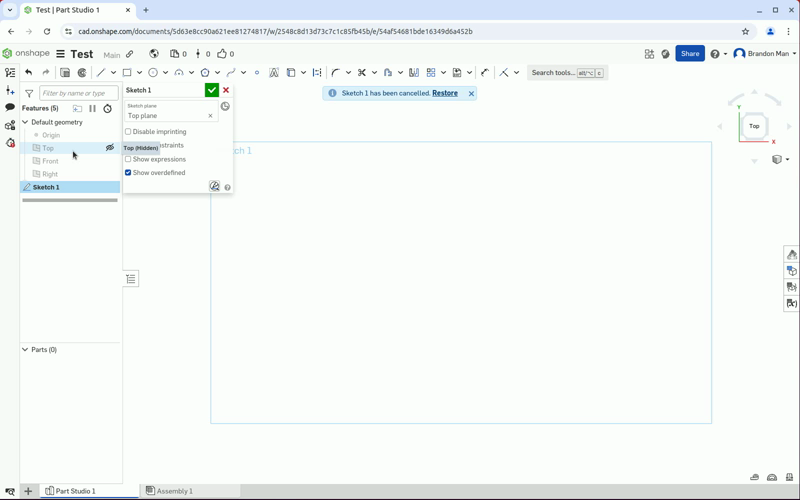
mouse_move(73, 352)
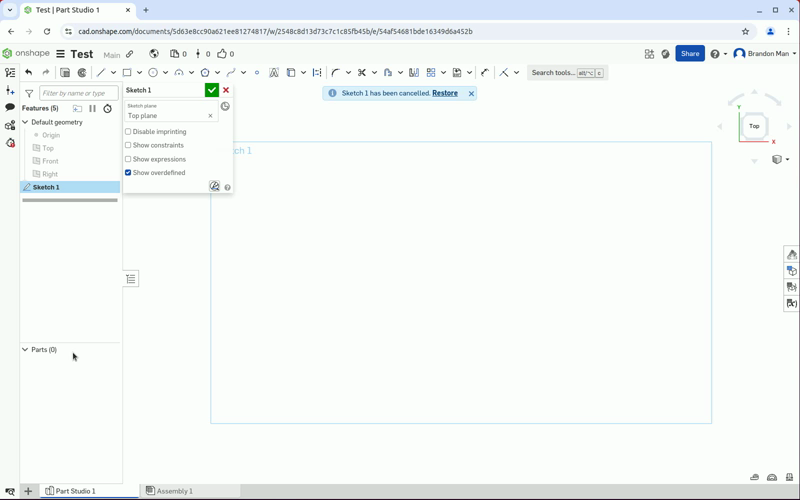
key(y)
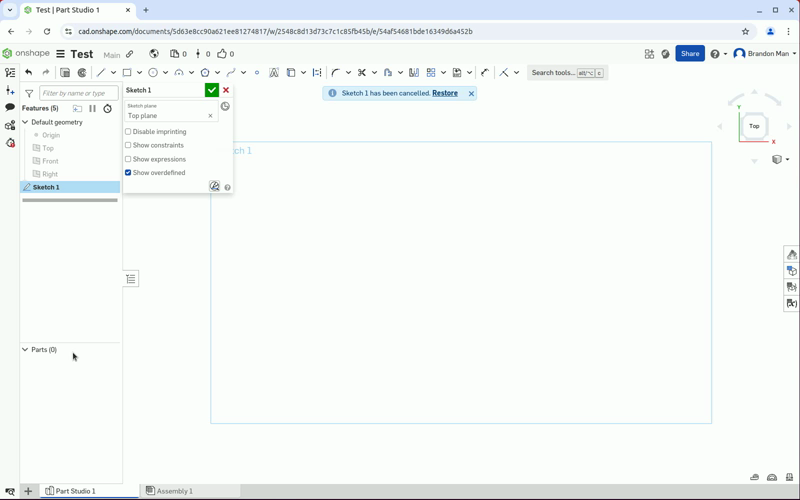
key(l)
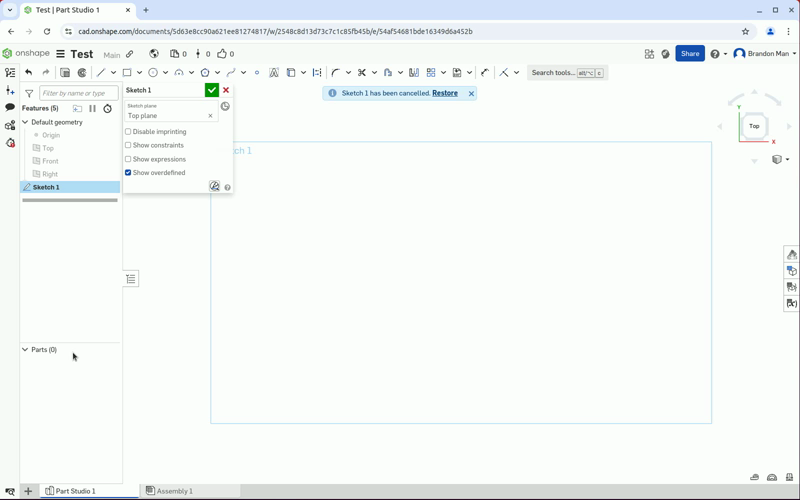
key_down(shift)
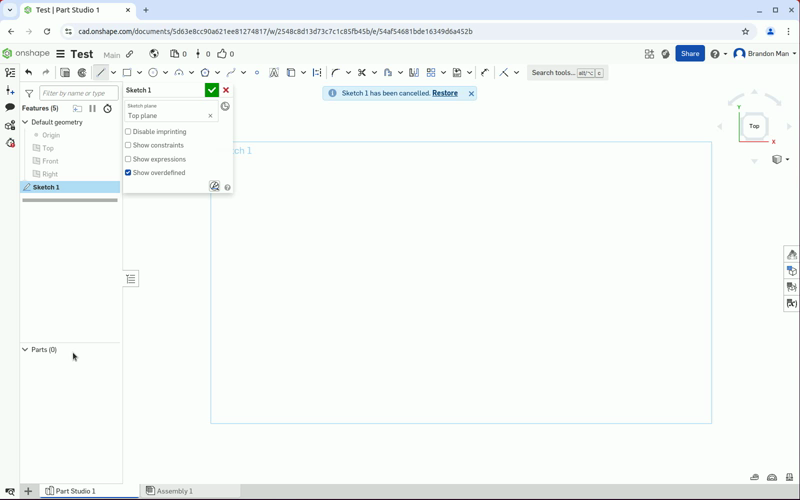
mouse_move(378, 341)
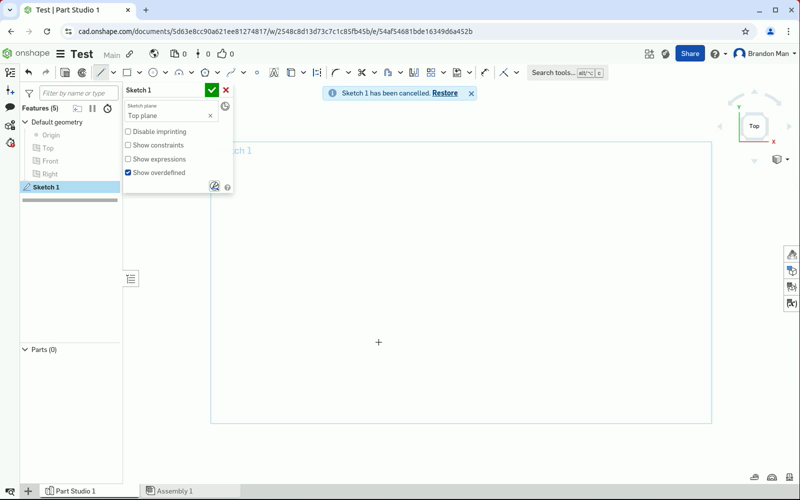
click(378, 341)
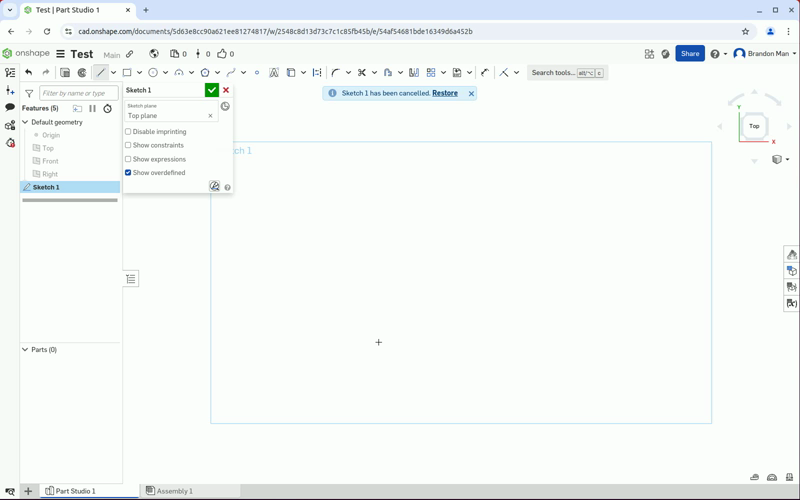
key_up(shift)
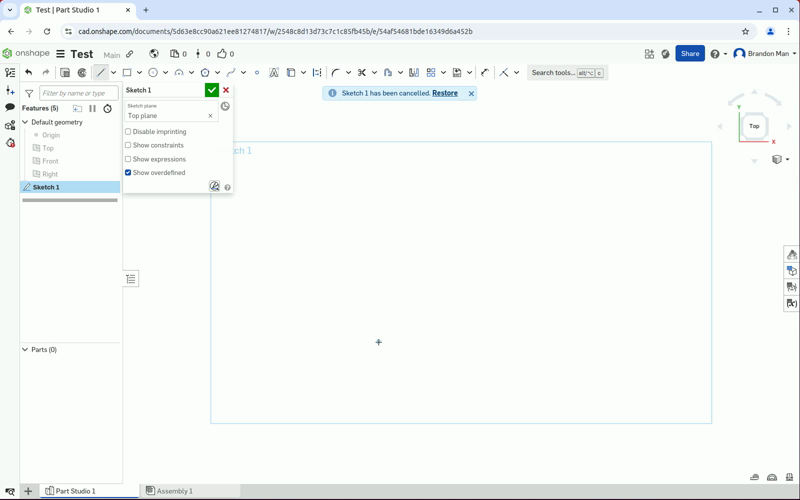
key_down(shift)
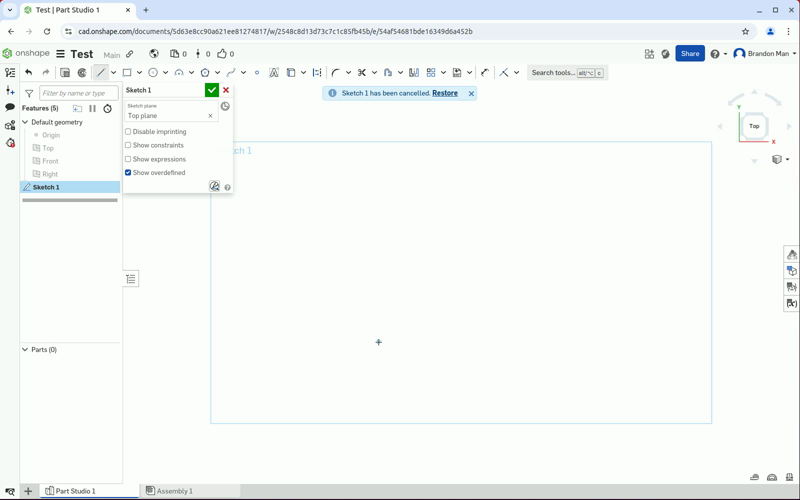
mouse_move(408, 341)
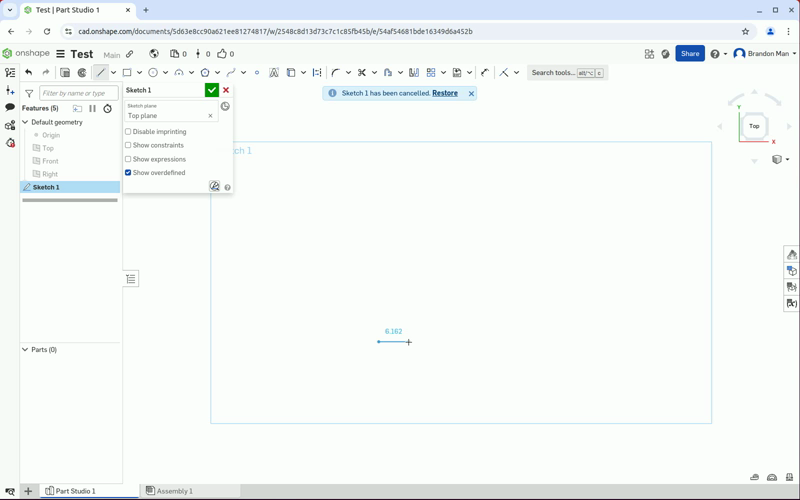
mouse_move(387, 341)
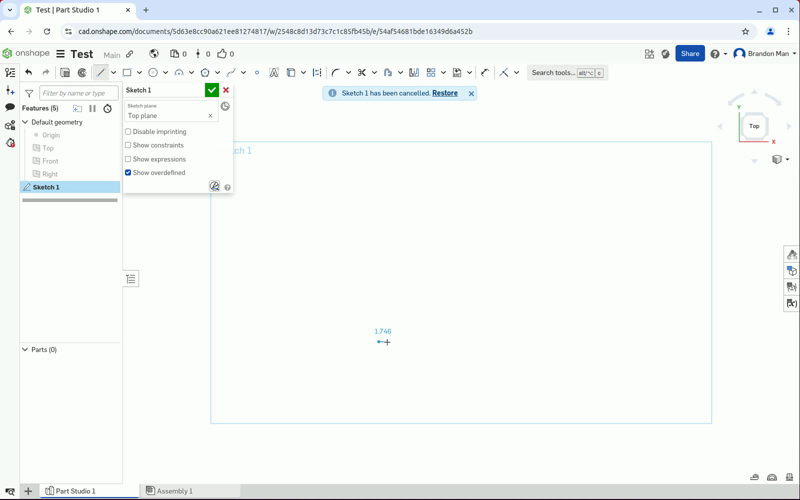
click(387, 341)
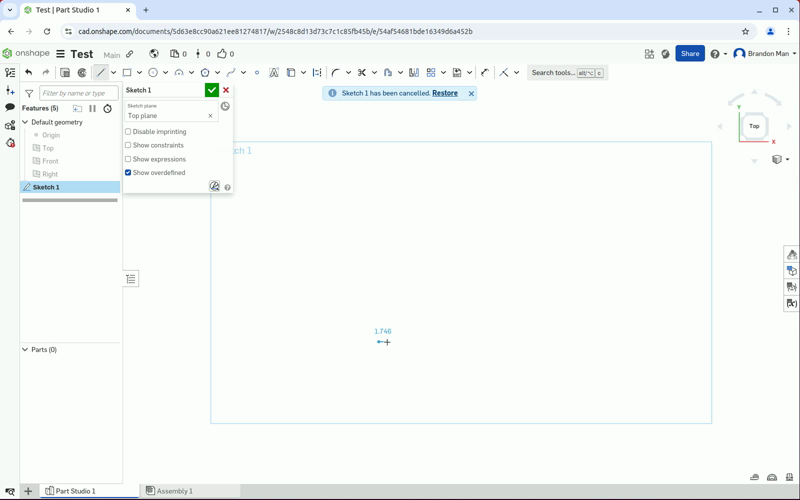
key_up(shift)
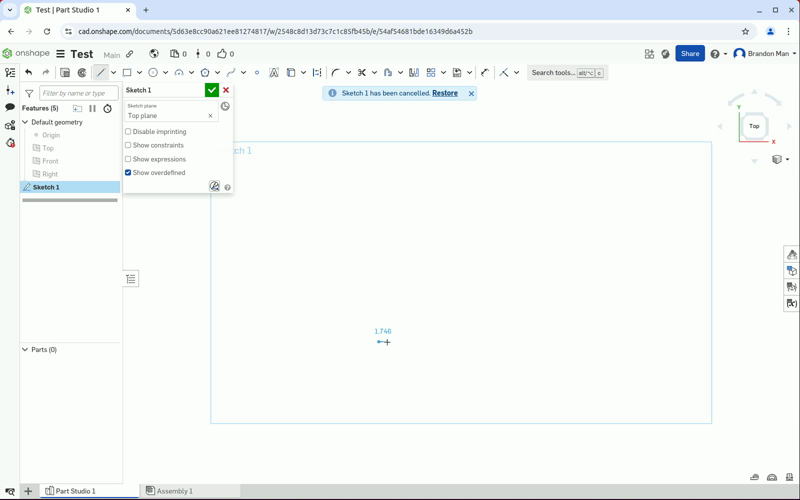
key(esc)
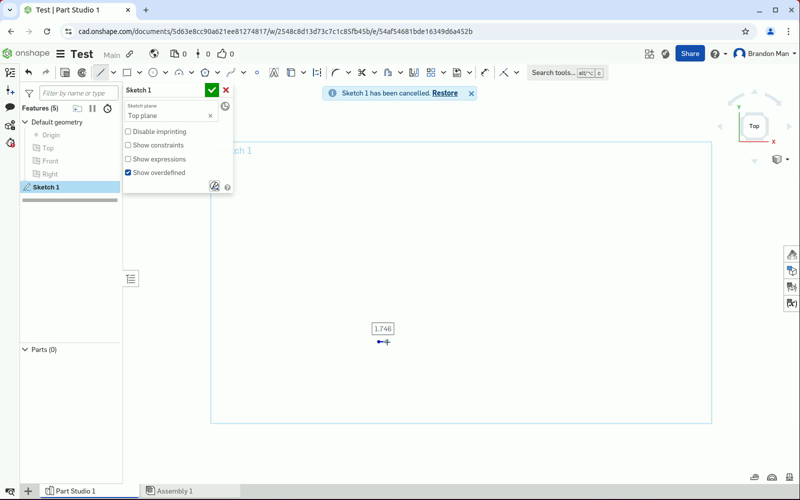
key(a)
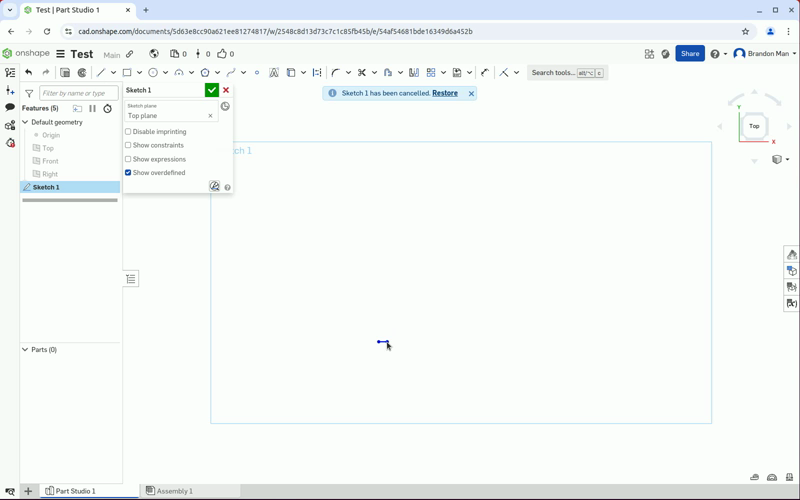
mouse_move(387, 341)
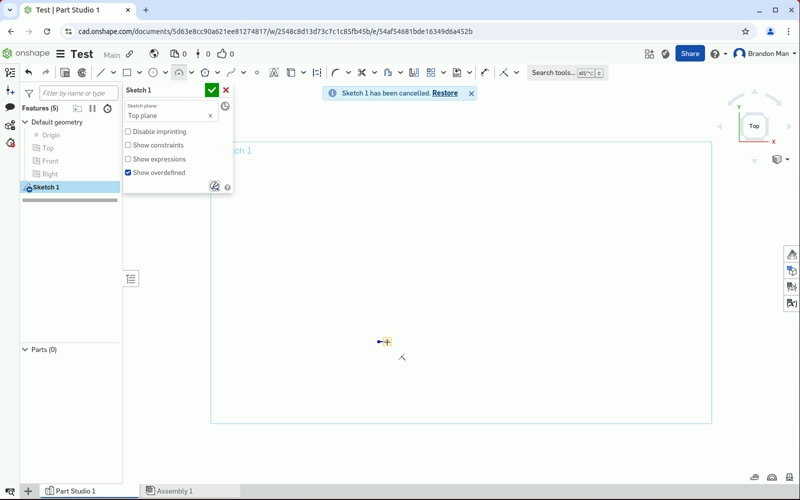
click(387, 341)
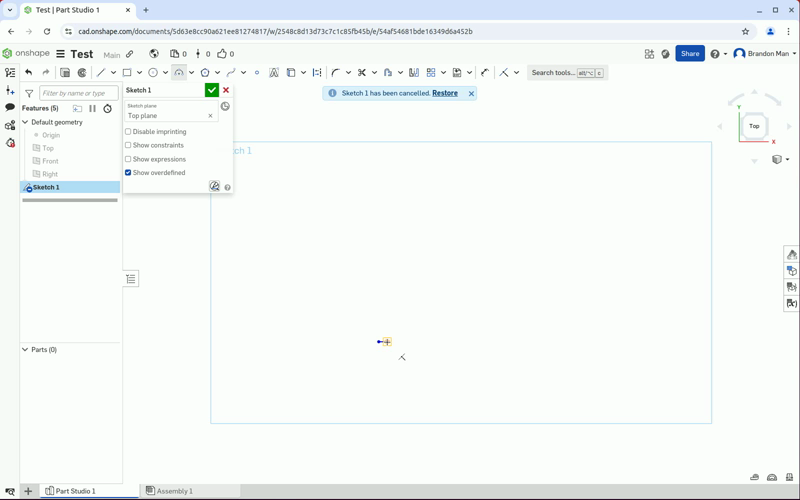
key_down(shift)
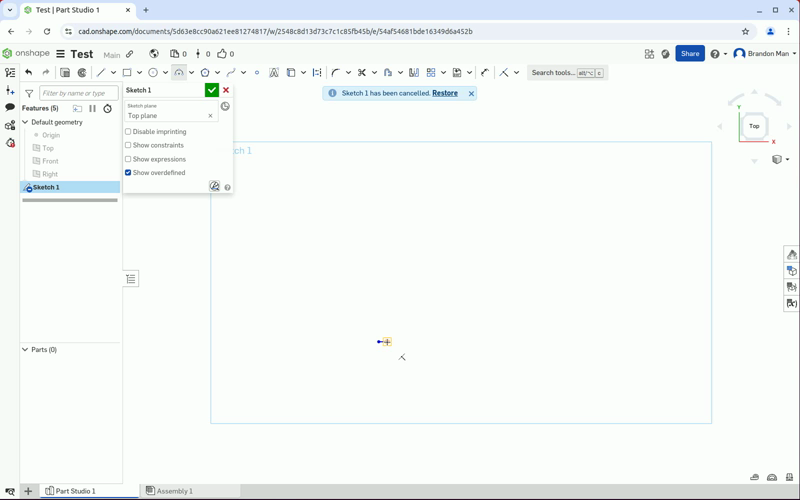
mouse_move(387, 225)
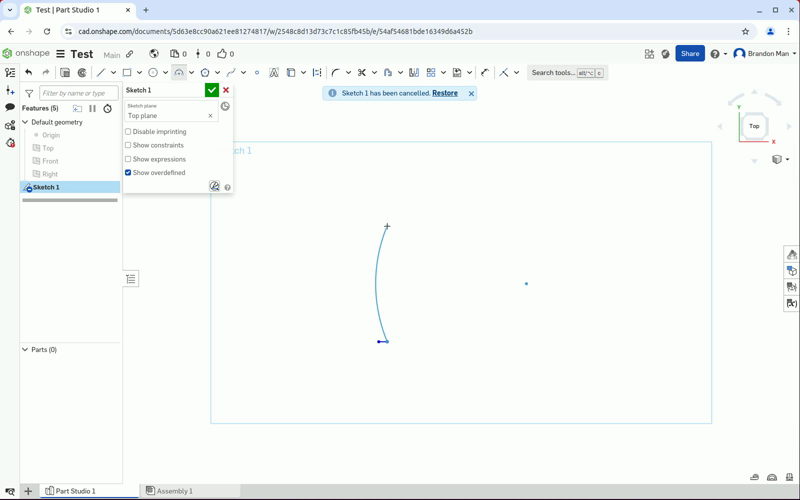
click(387, 225)
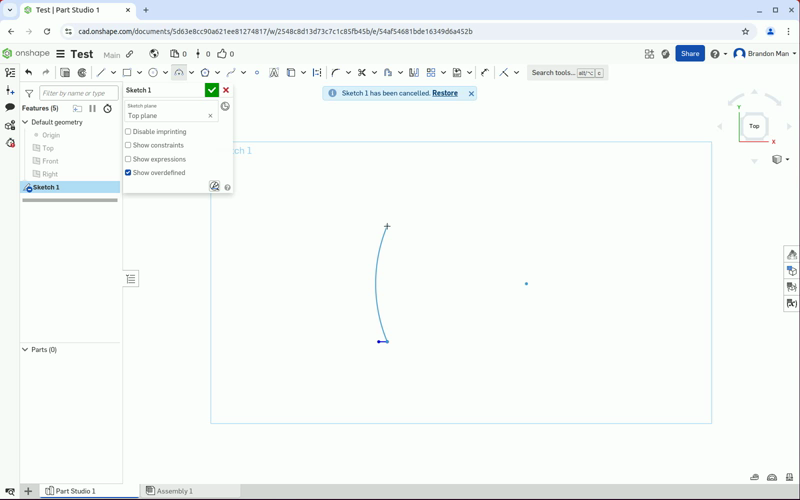
mouse_move(352, 283)
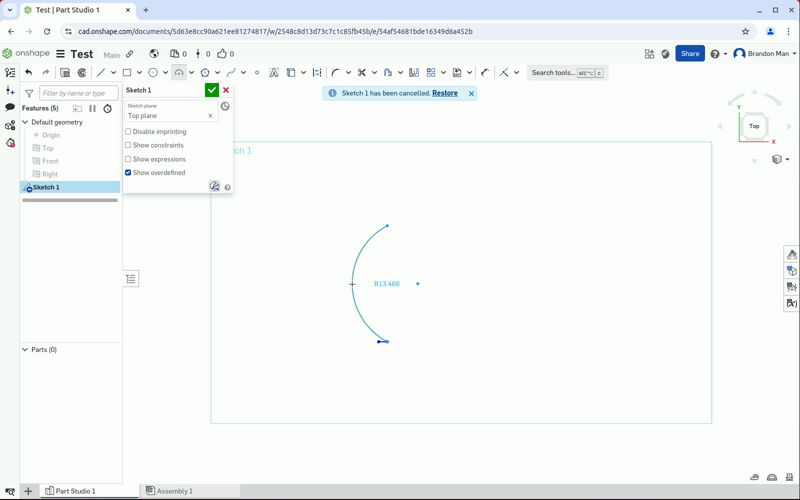
click(352, 283)
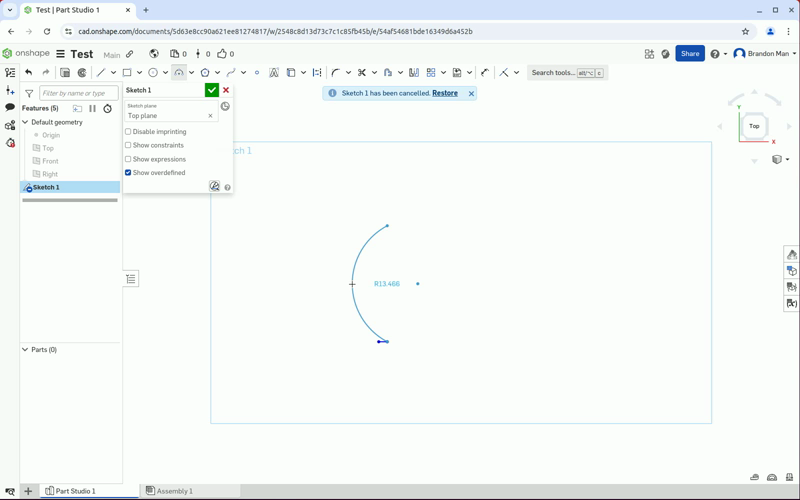
key_up(shift)
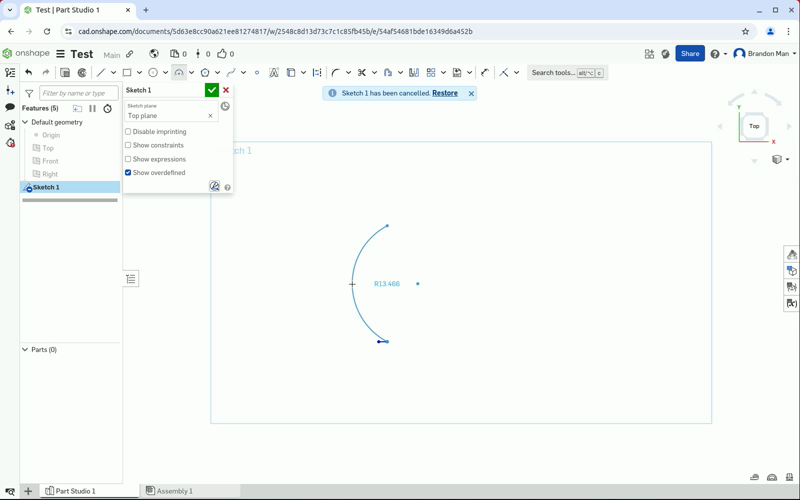
key(esc)
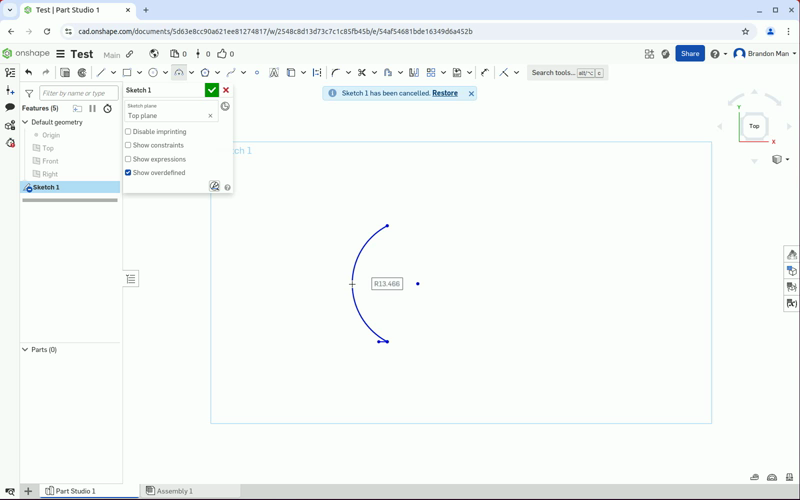
key(l)
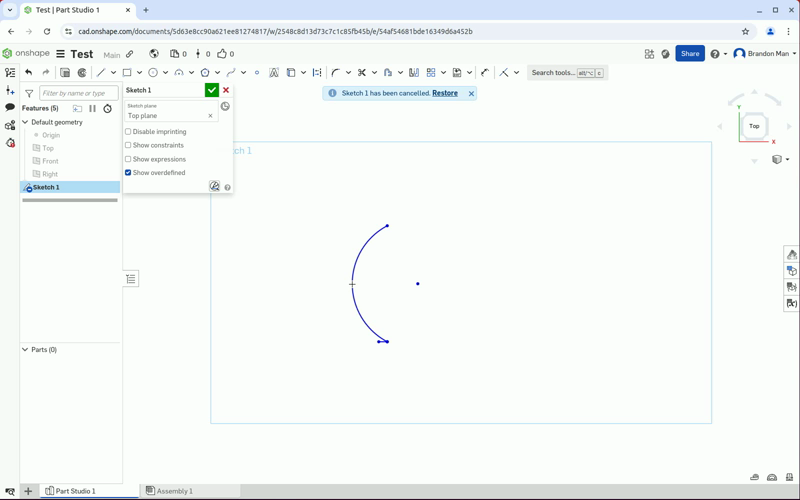
mouse_move(387, 225)
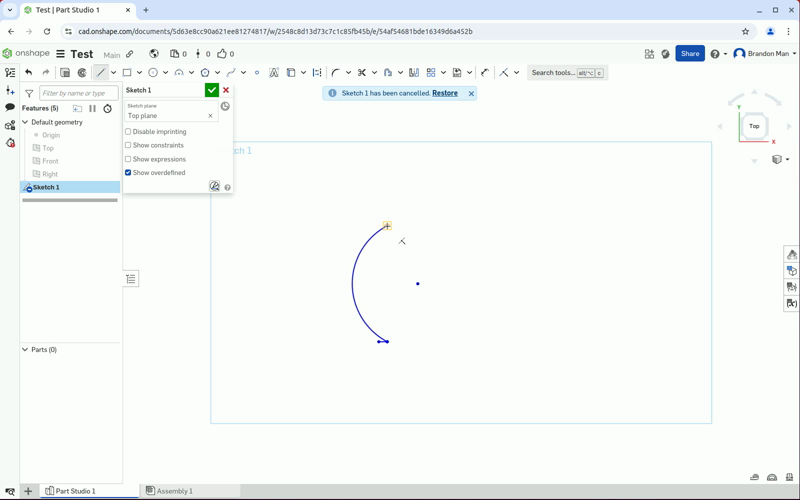
click(387, 225)
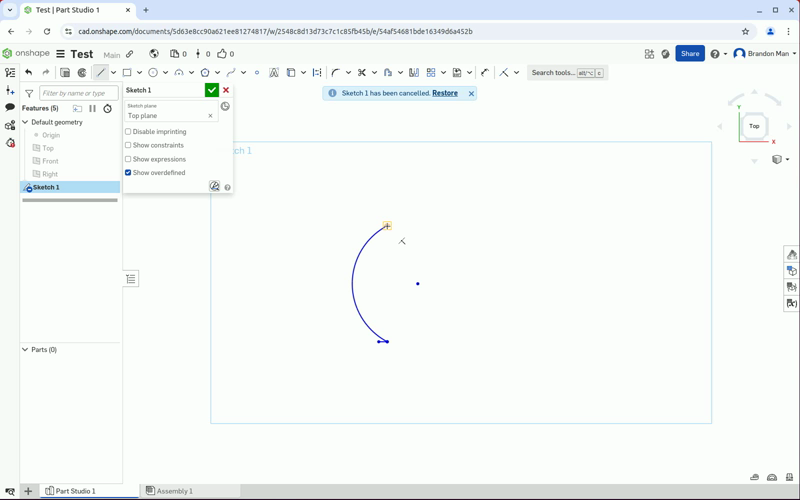
key_down(shift)
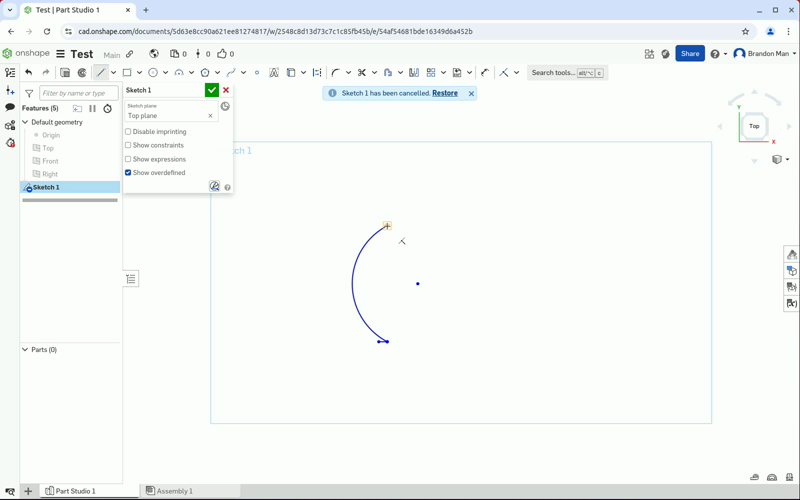
mouse_move(417, 225)
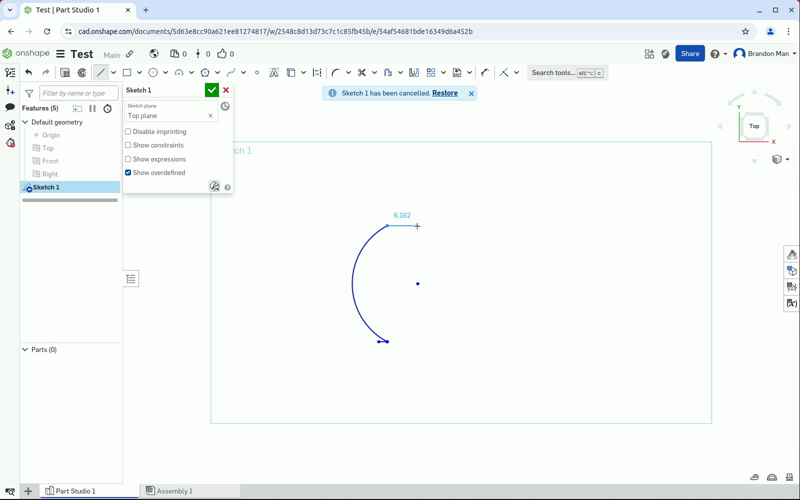
mouse_move(378, 225)
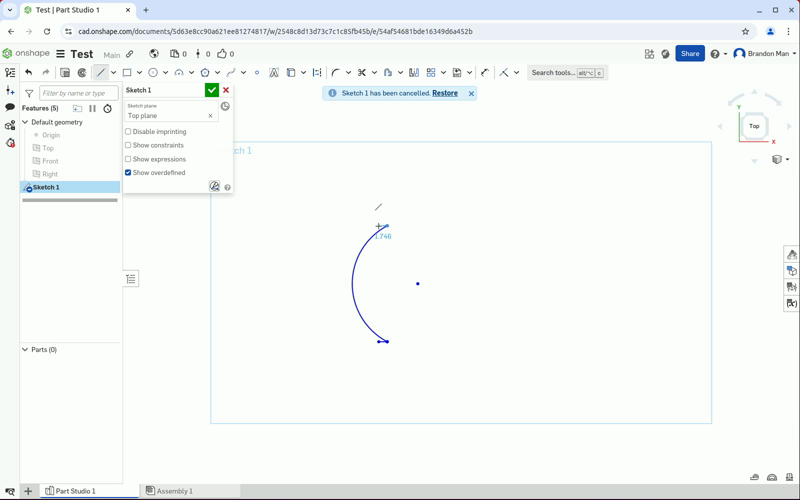
click(378, 225)
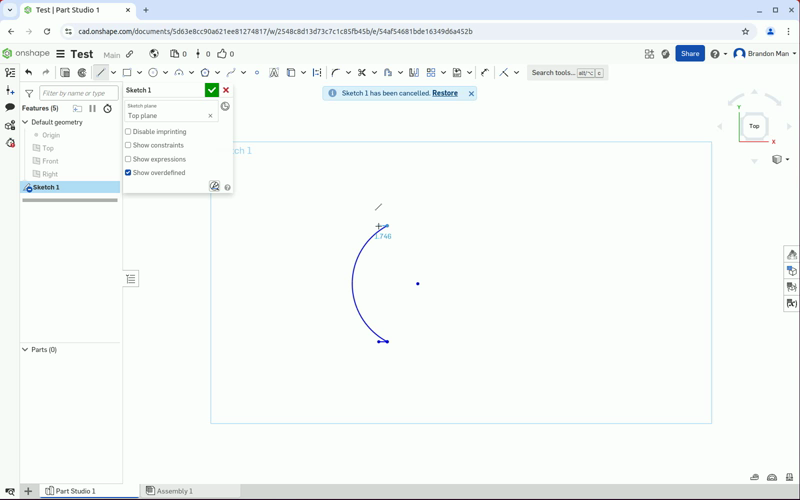
key_up(shift)
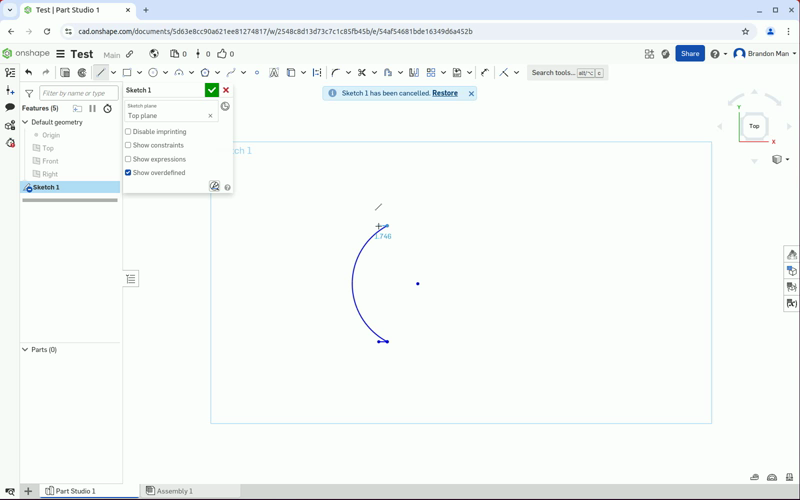
key(esc)
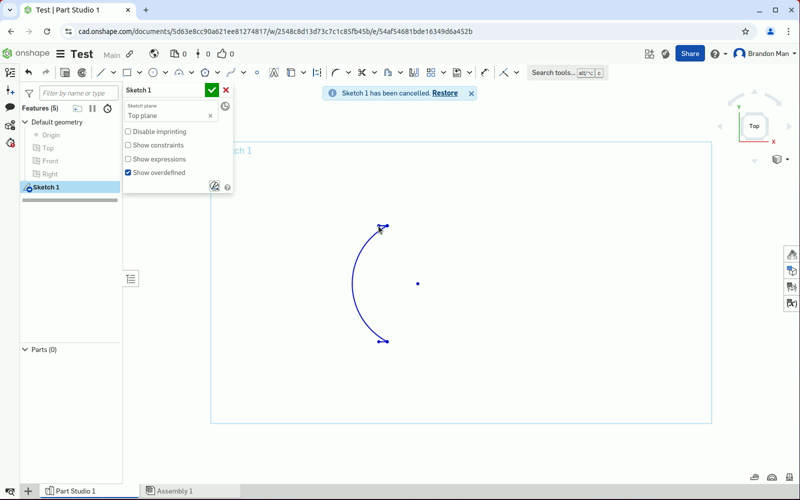
key(a)
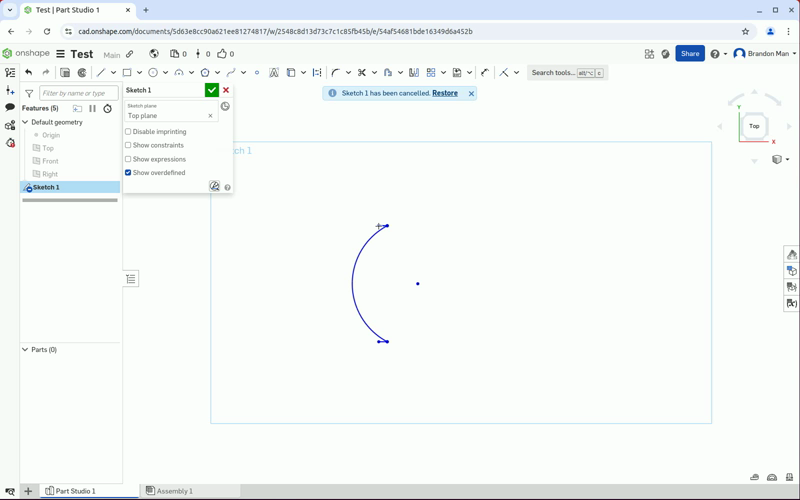
mouse_move(378, 225)
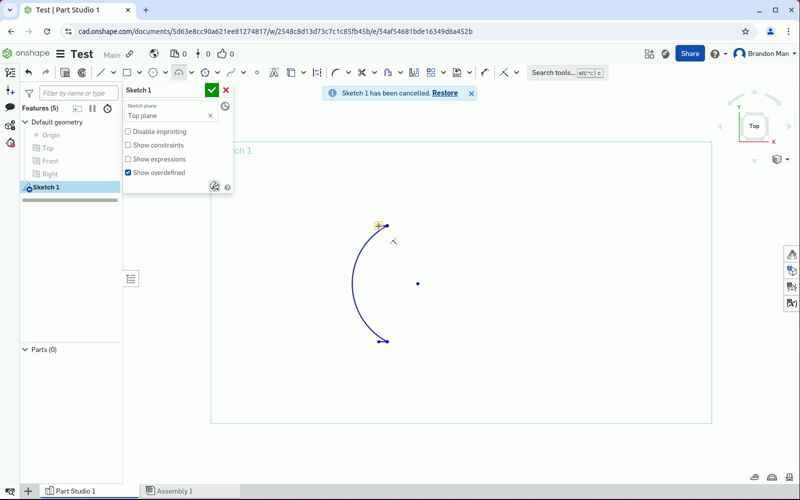
click(378, 225)
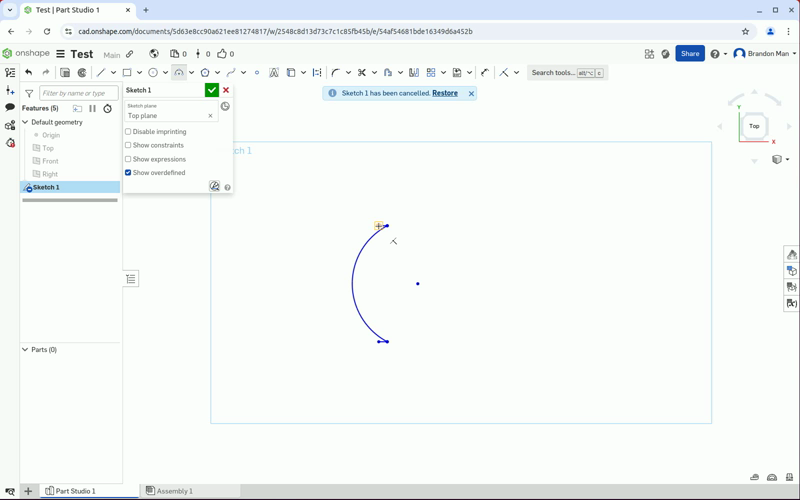
mouse_move(378, 341)
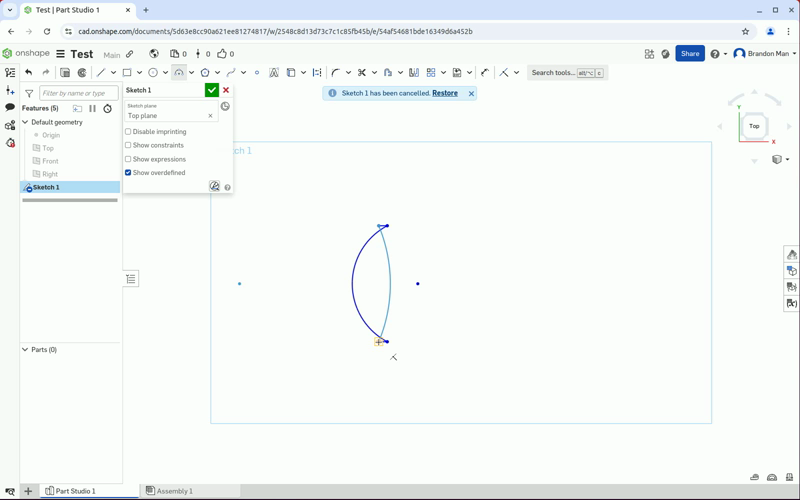
click(378, 341)
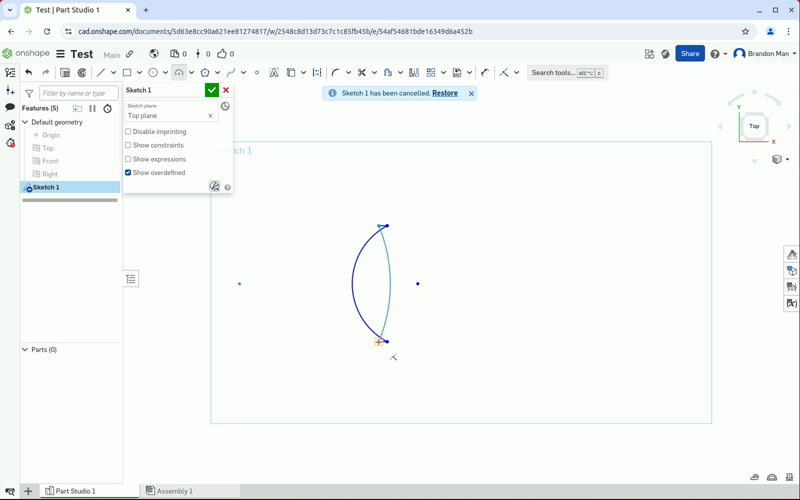
key_down(shift)
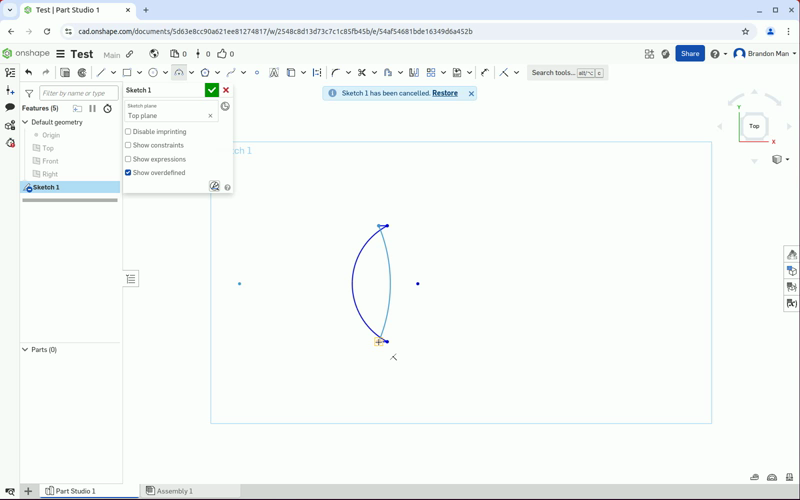
mouse_move(348, 283)
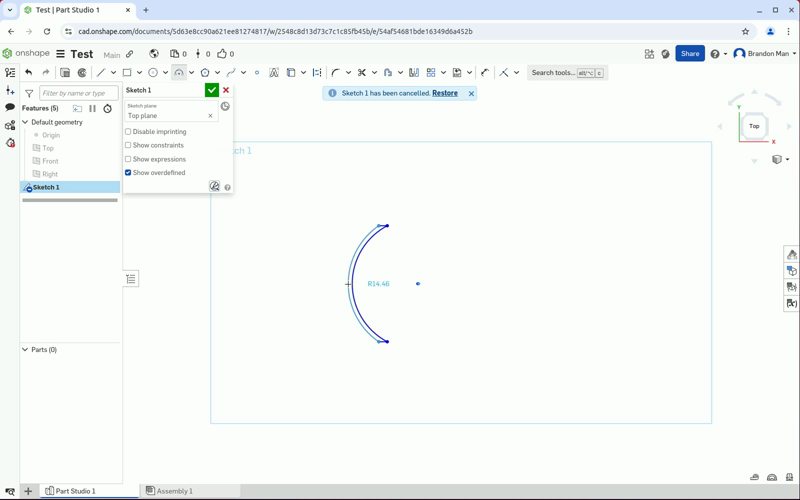
scroll(6)
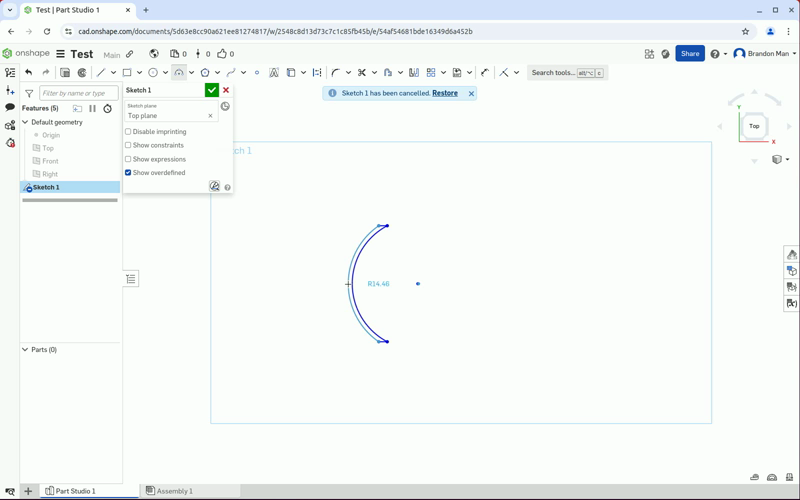
scroll(6)
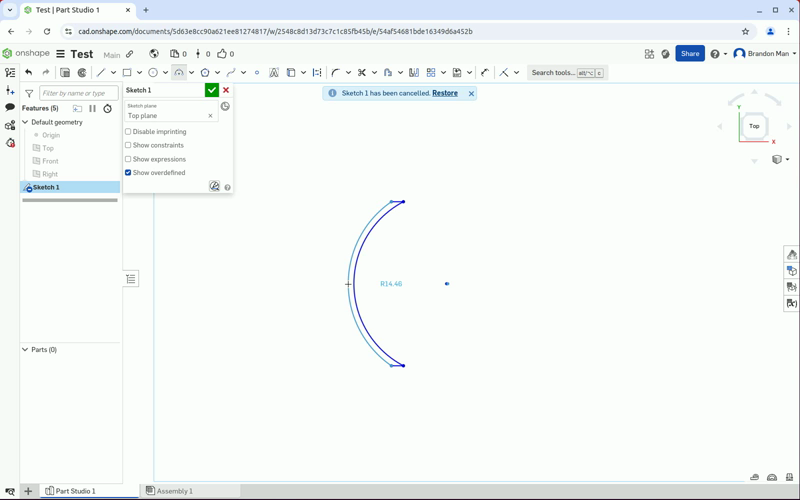
scroll(6)
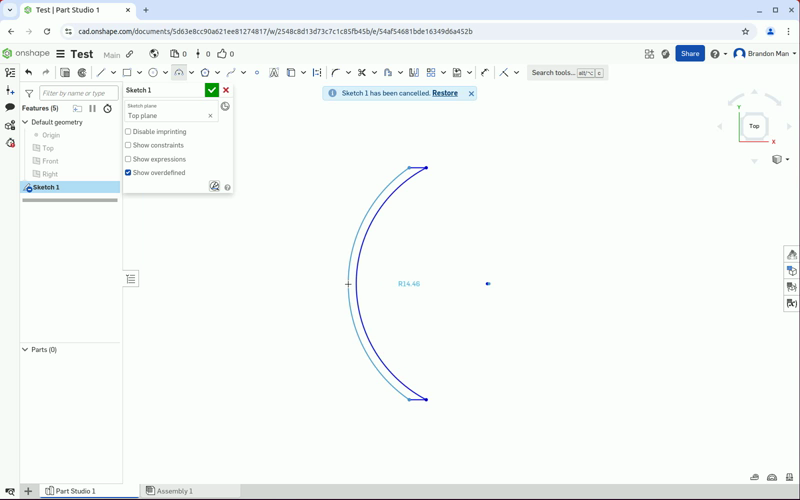
scroll(6)
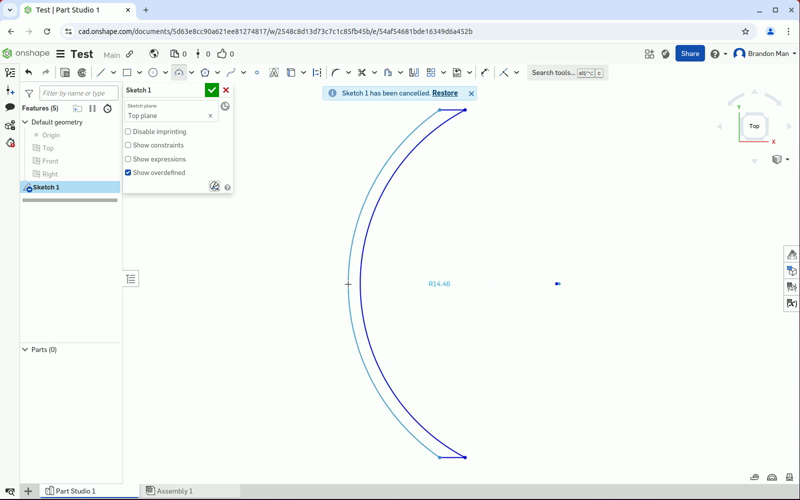
scroll(6)
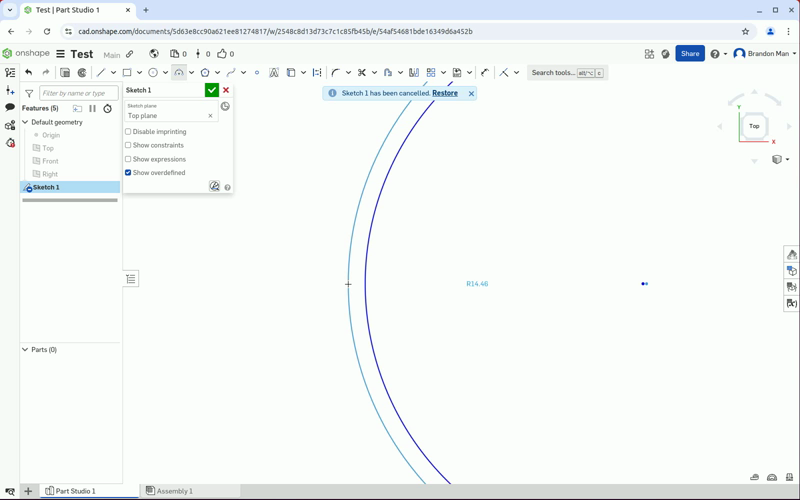
scroll(6)
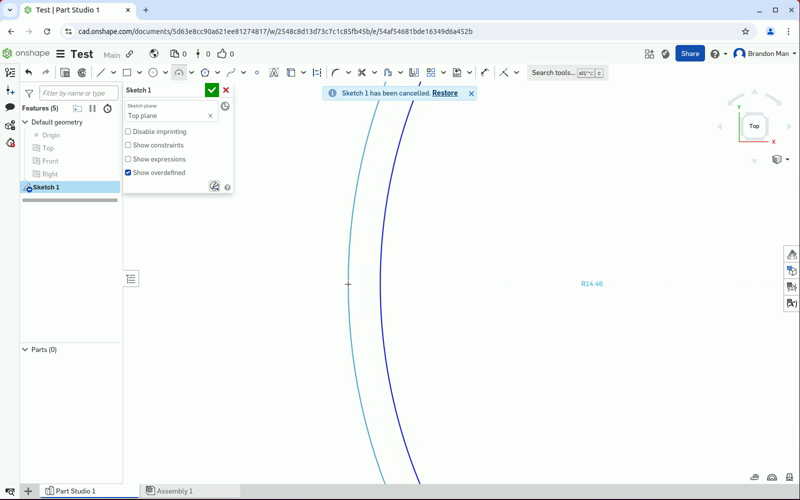
scroll(6)
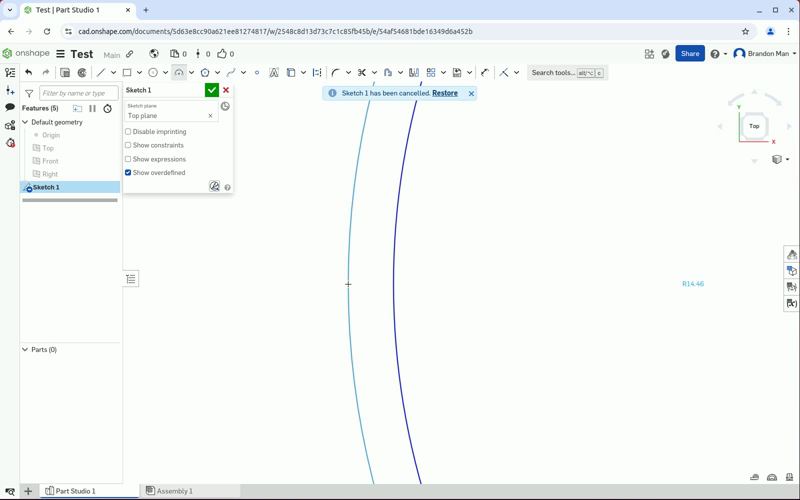
click(348, 283)
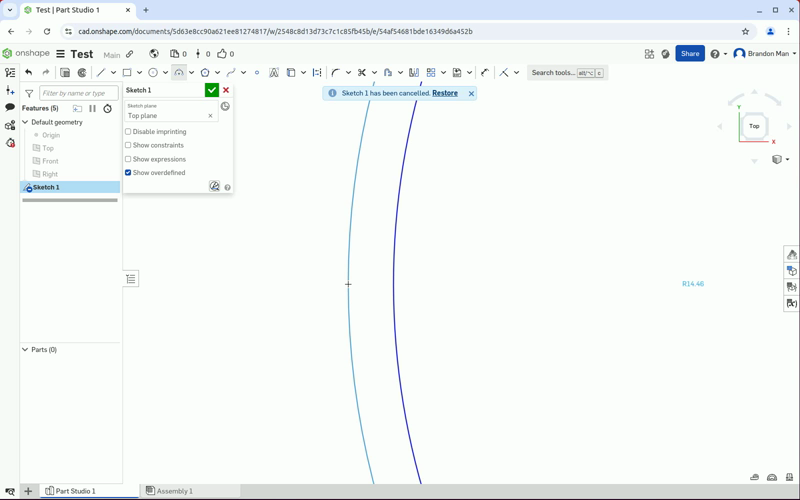
scroll(-6)
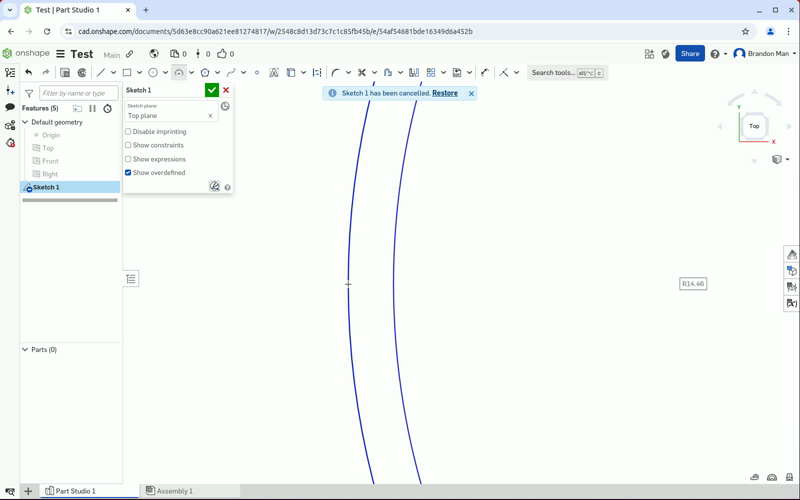
scroll(-6)
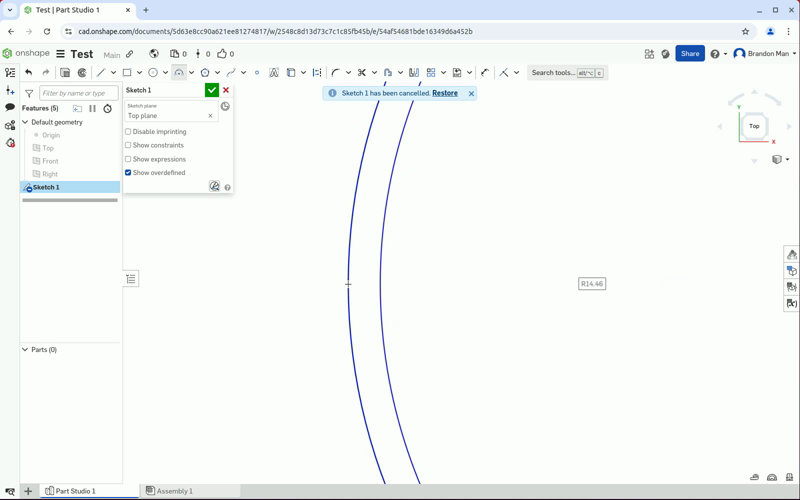
scroll(-6)
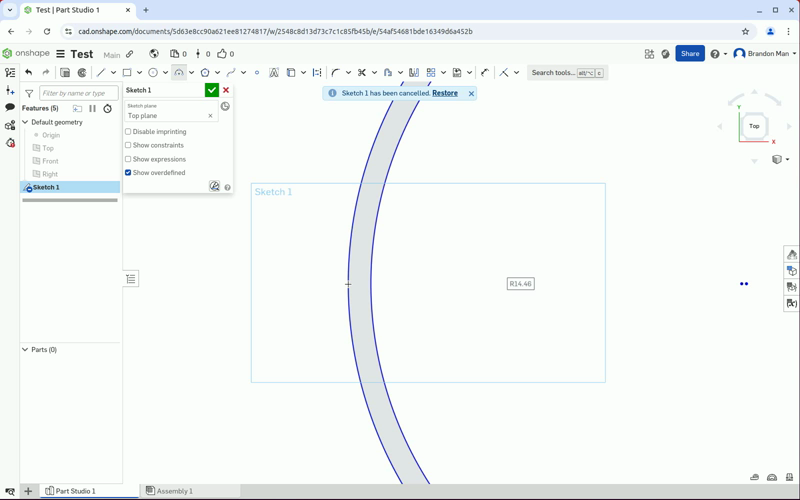
scroll(-6)
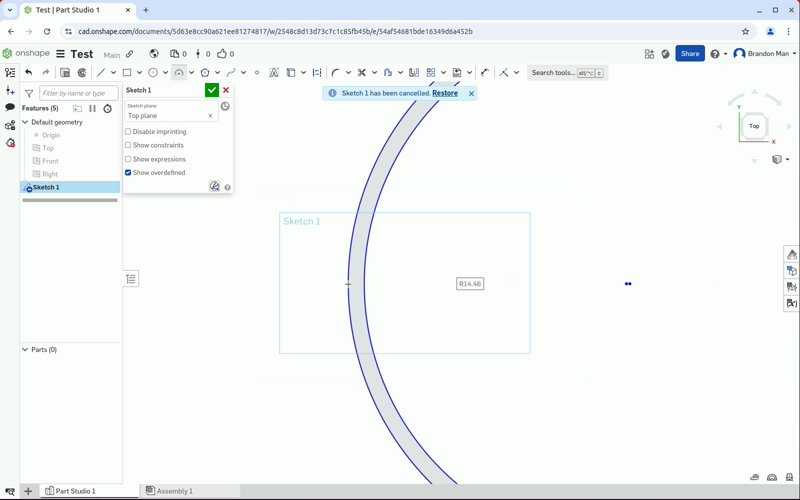
scroll(-6)
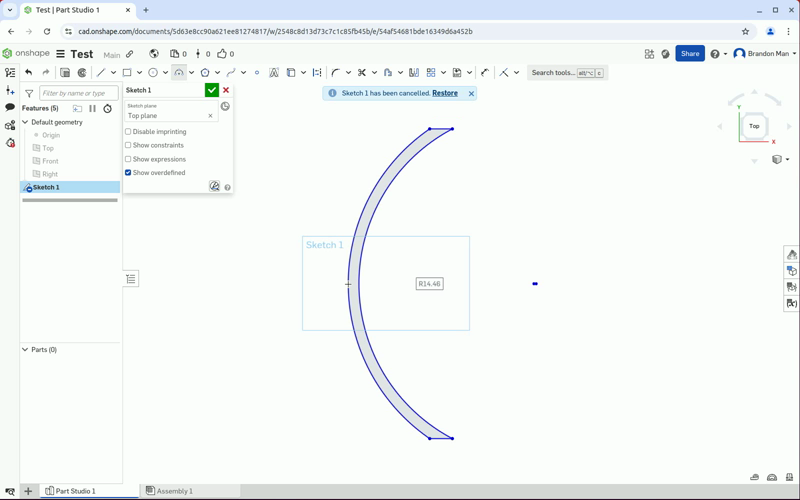
scroll(-6)
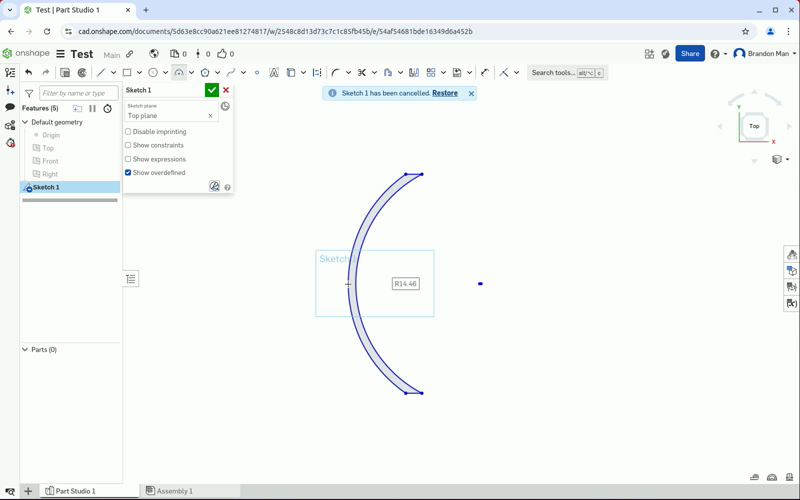
scroll(-6)
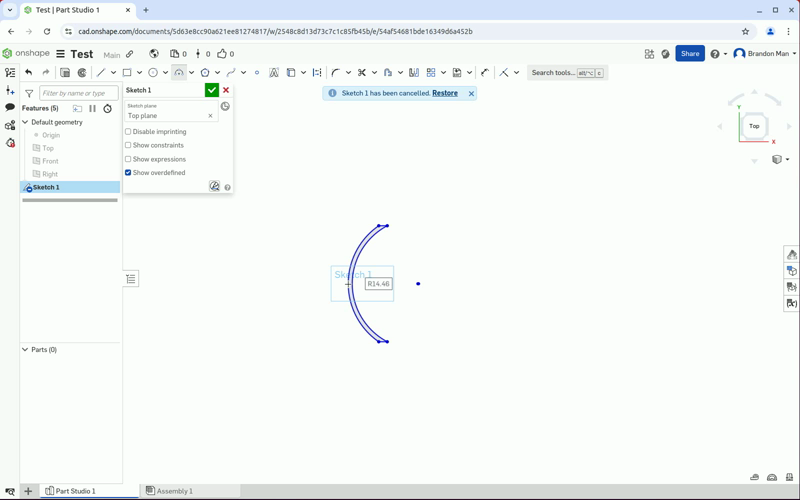
key_up(shift)
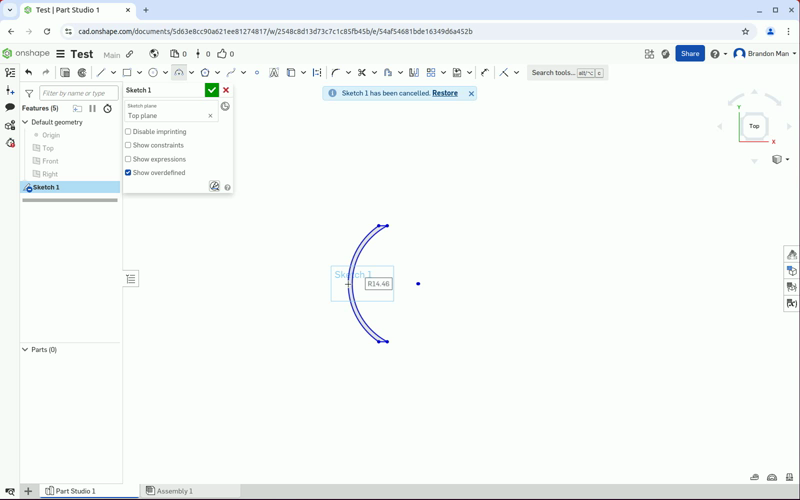
key(esc)
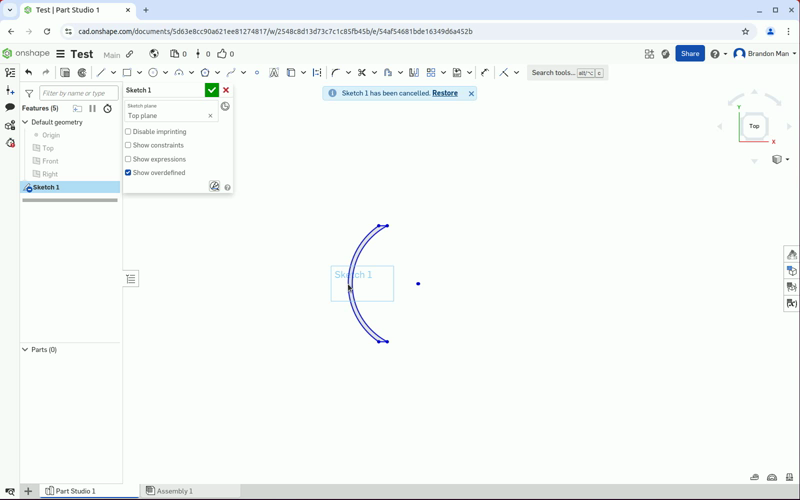
mouse_move(362, 243)
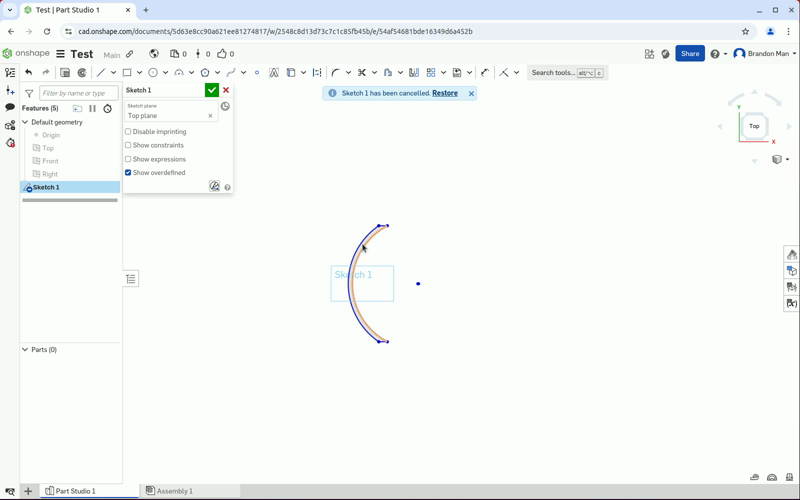
scroll(6)
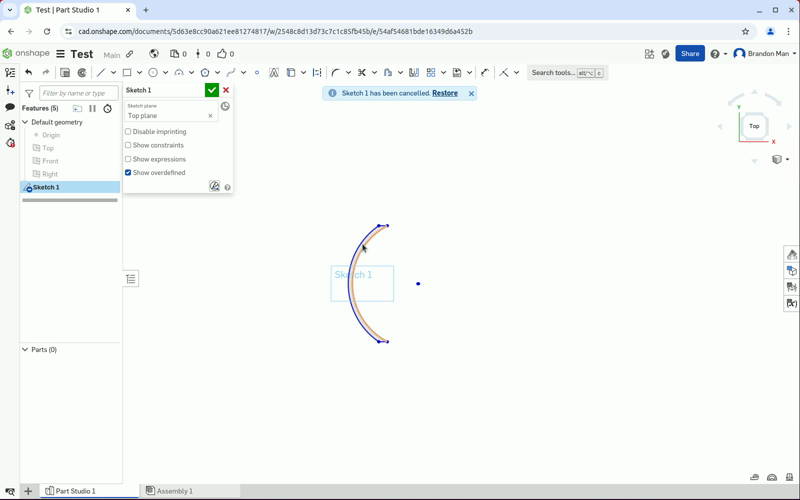
scroll(6)
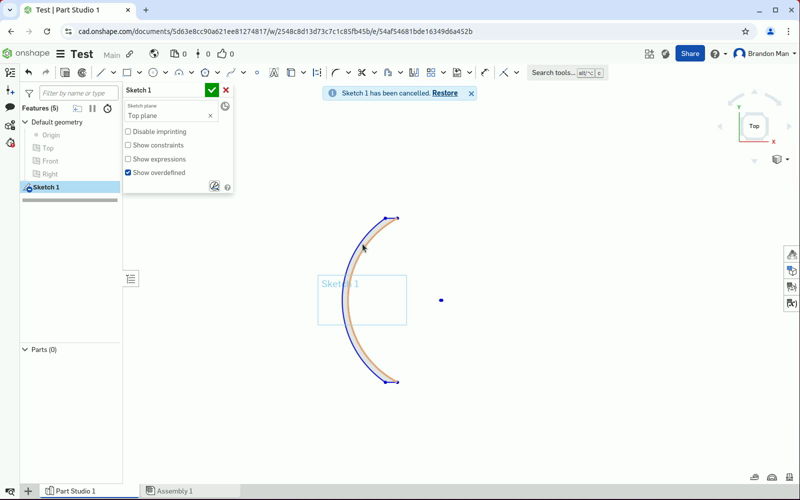
scroll(6)
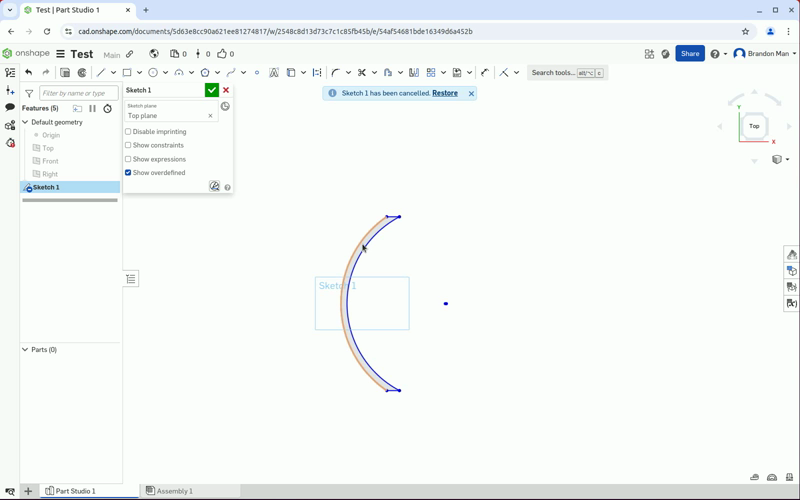
scroll(6)
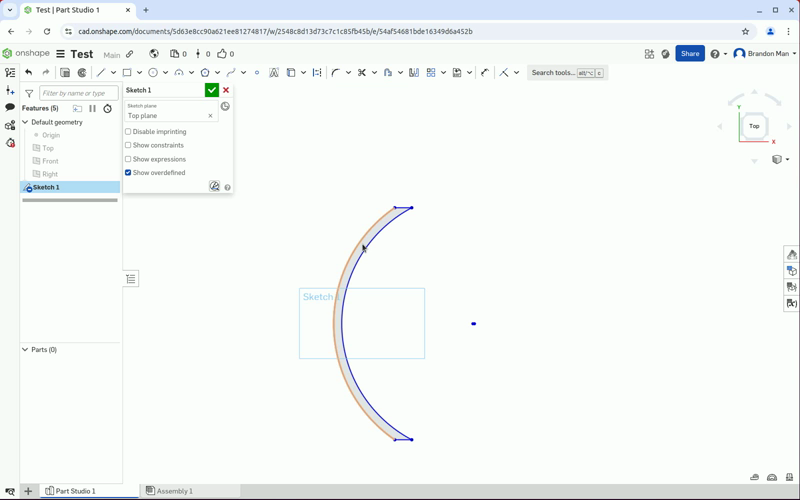
scroll(6)
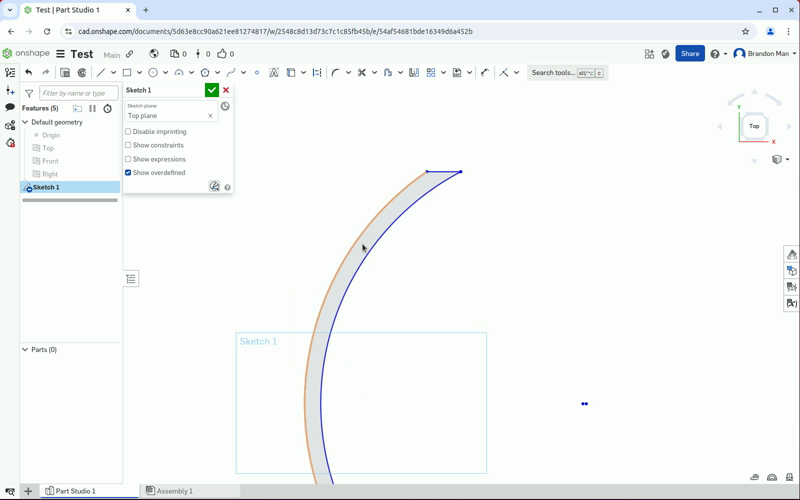
scroll(6)
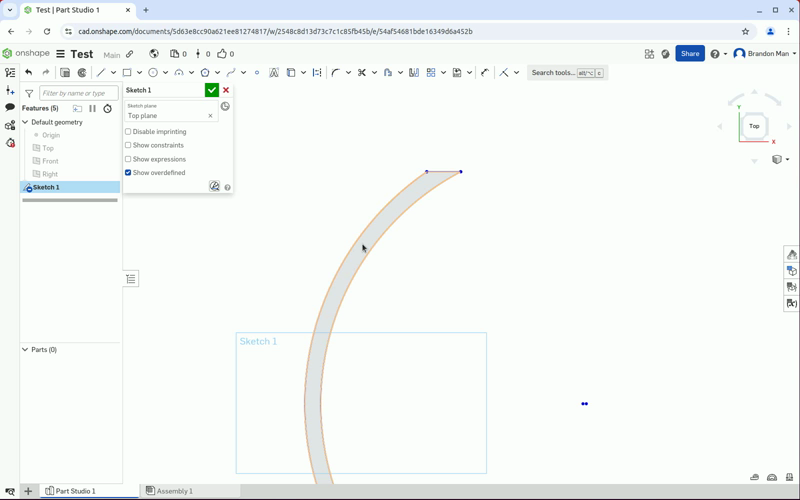
scroll(6)
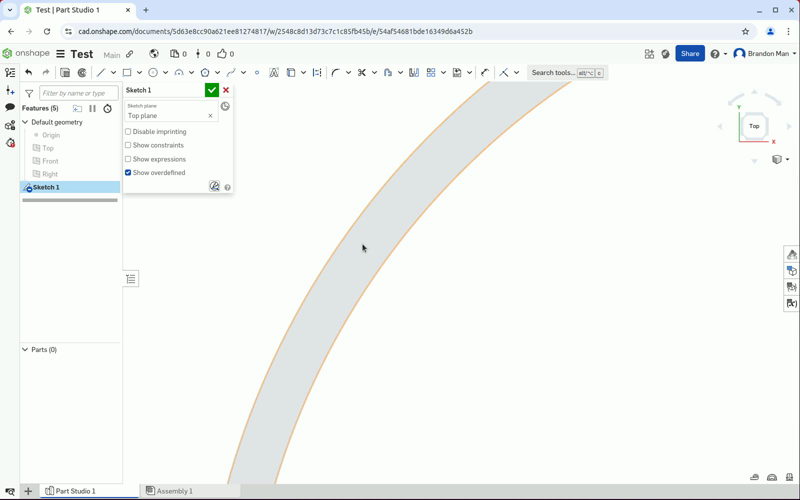
click(362, 243)
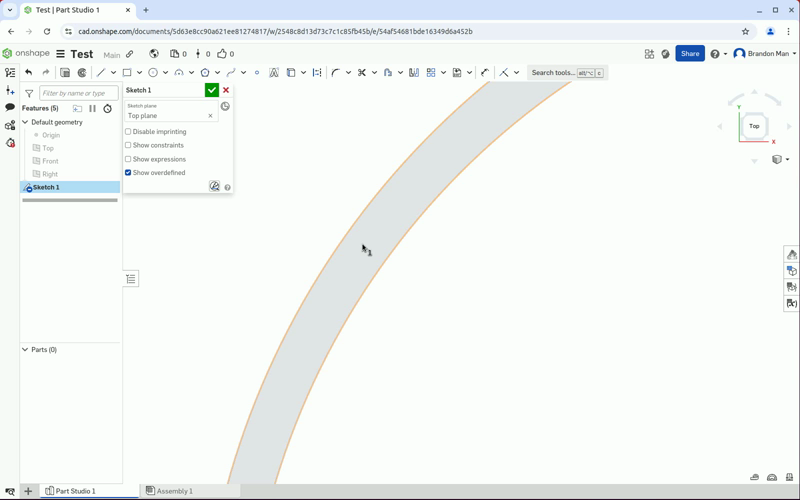
scroll(-6)
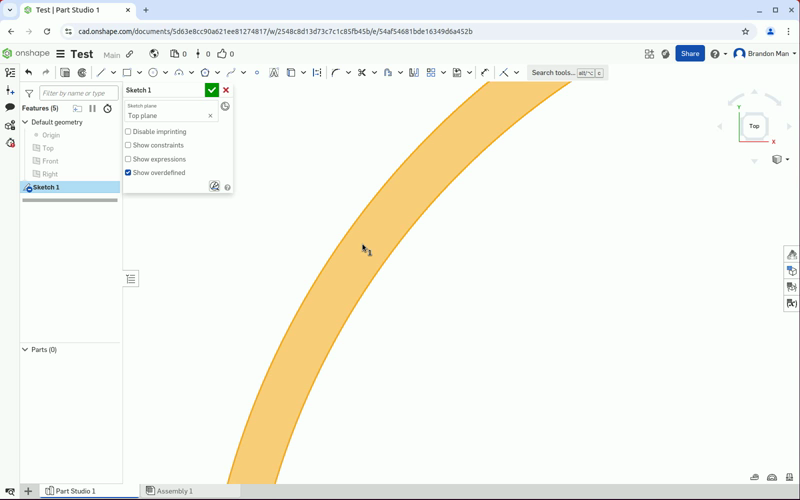
scroll(-6)
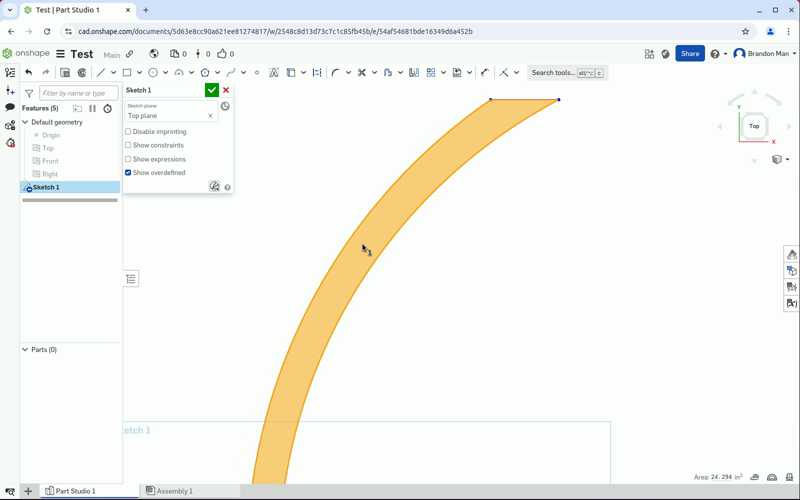
scroll(-6)
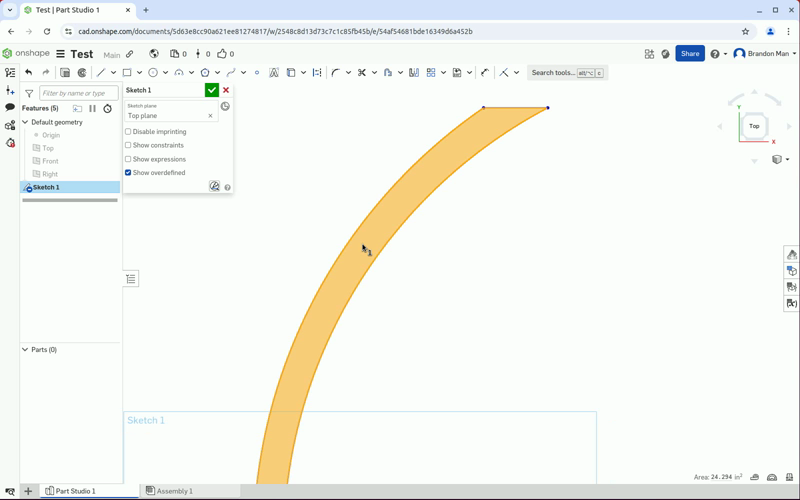
scroll(-6)
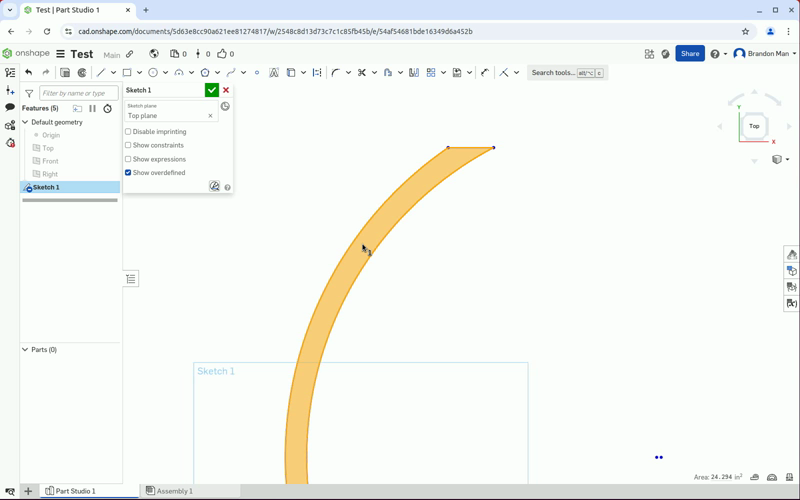
scroll(-6)
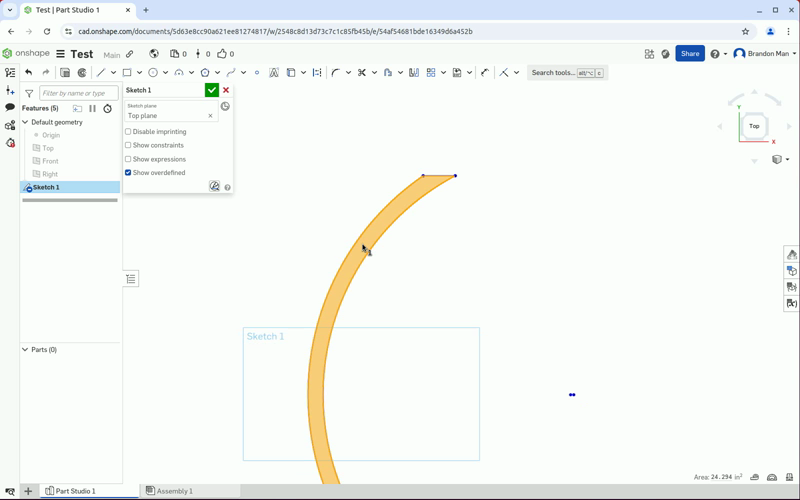
scroll(-6)
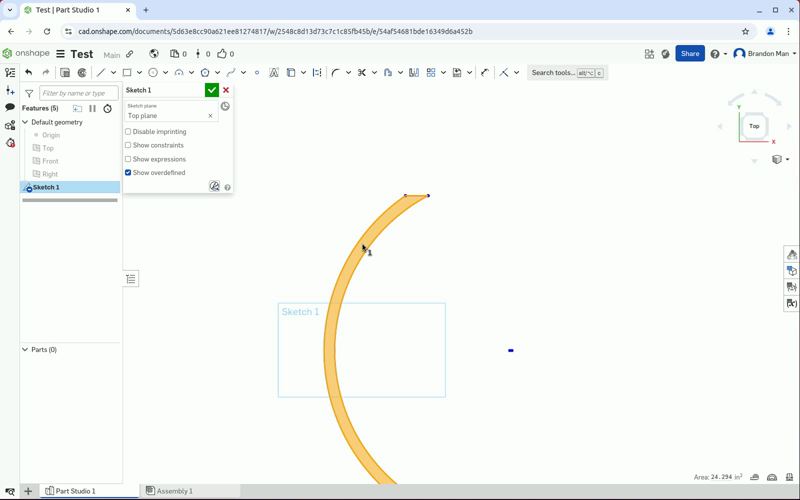
scroll(-6)
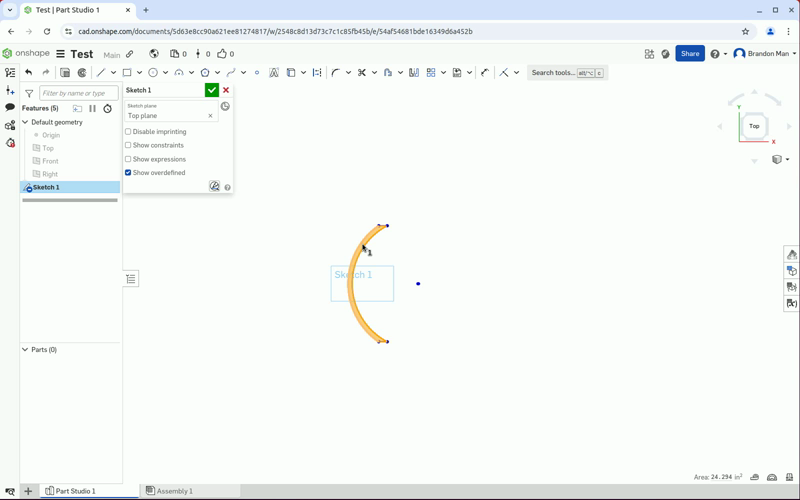
mouse_move(73, 352)
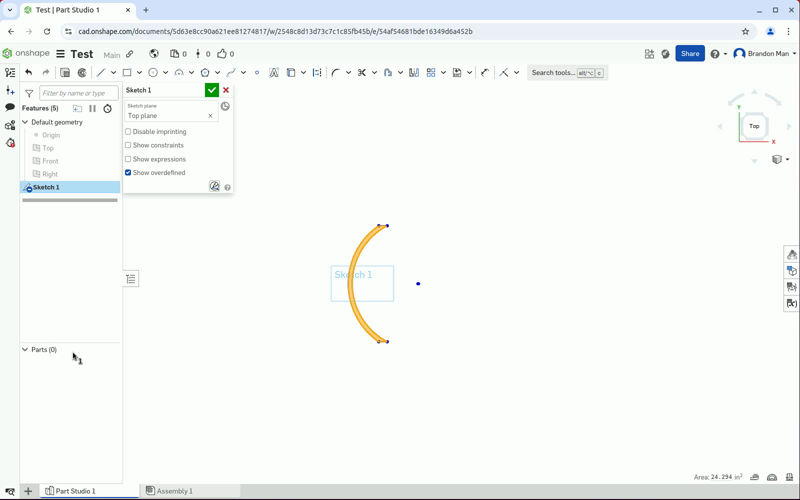
key(shift+y)
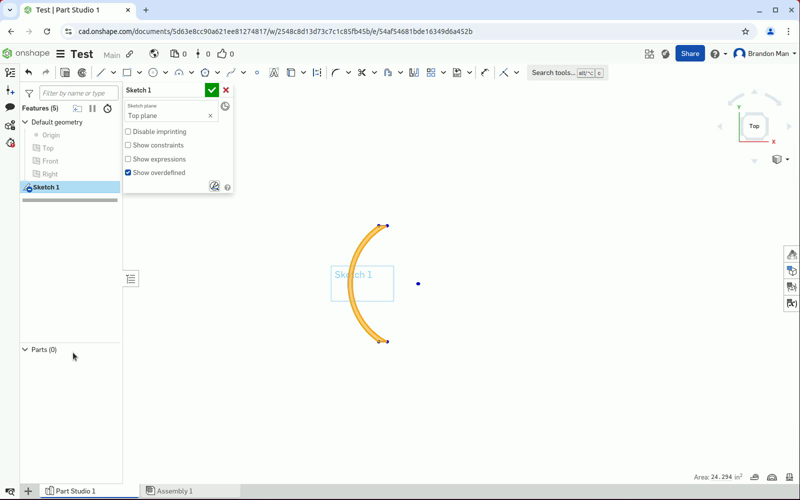
key(shift+e)
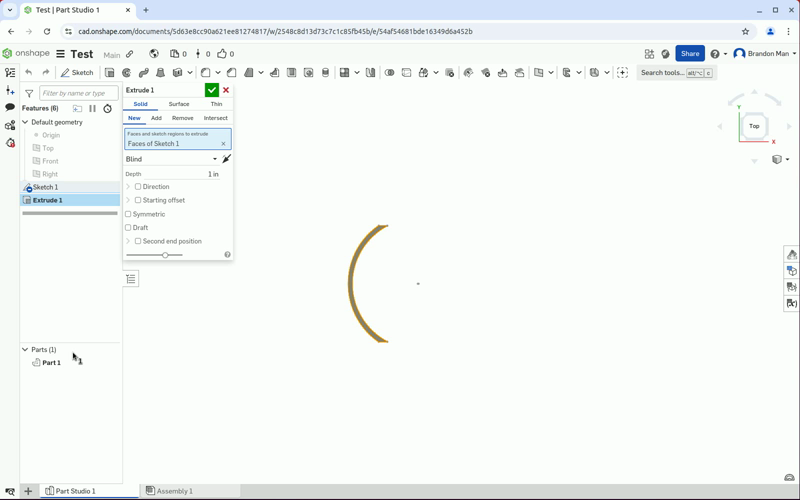
mouse_move(143, 106)
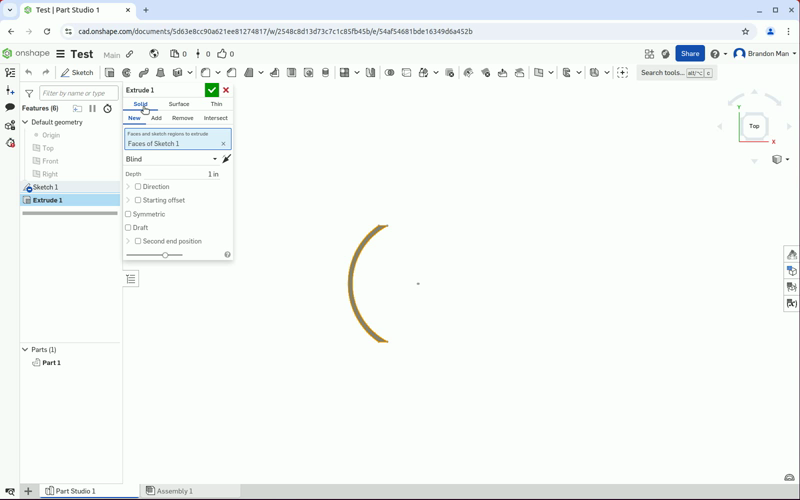
click(143, 106)
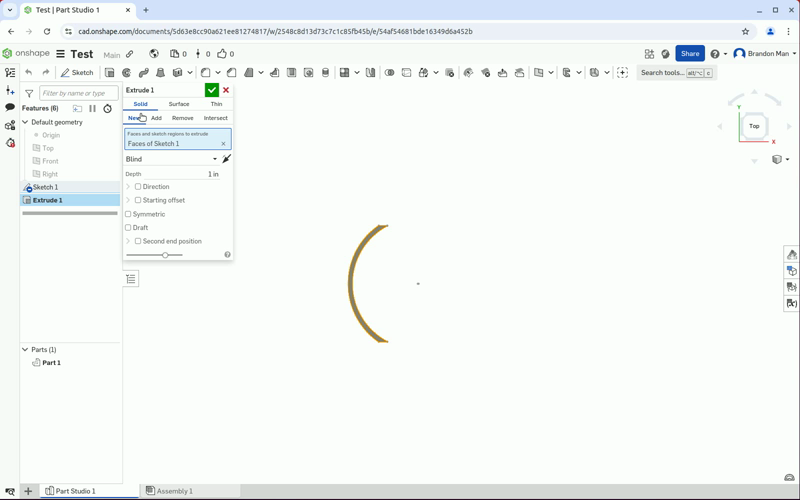
mouse_move(137, 120)
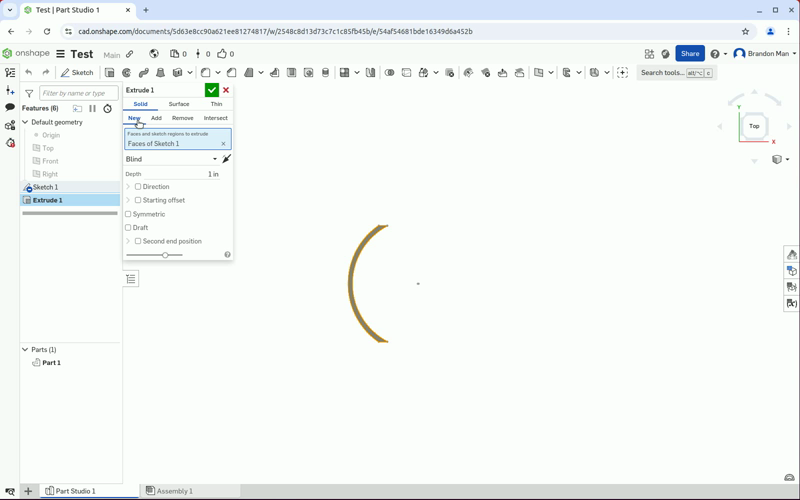
click(137, 120)
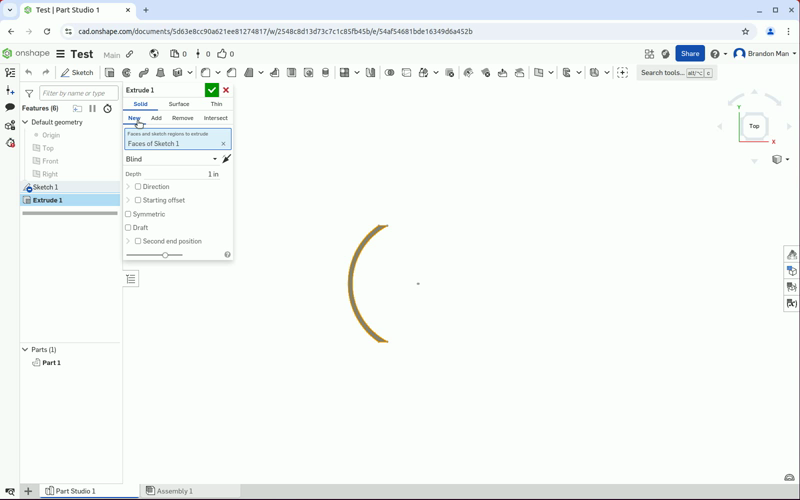
key(tab, 4)
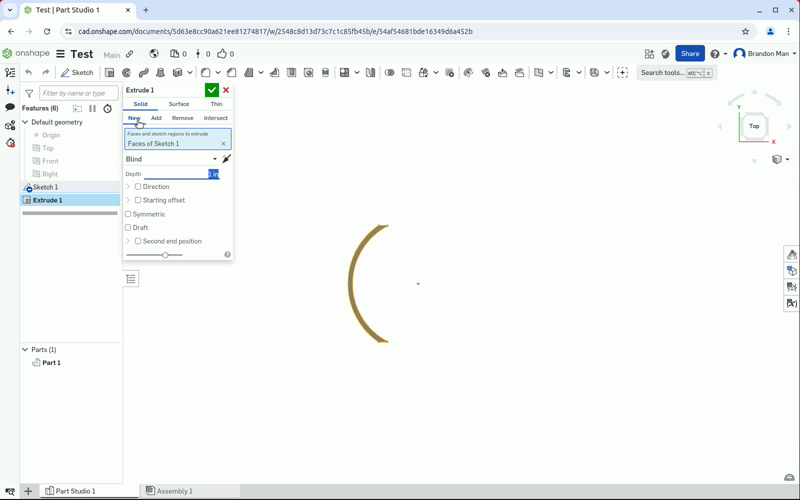
text(8.666)
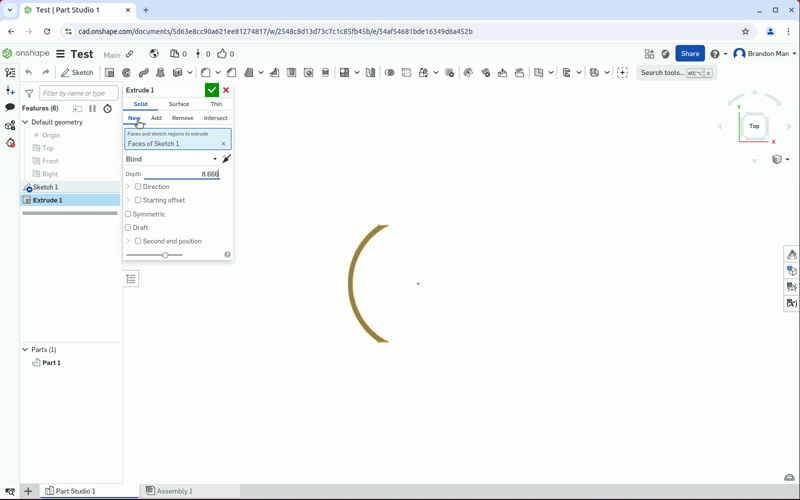
key(enter)
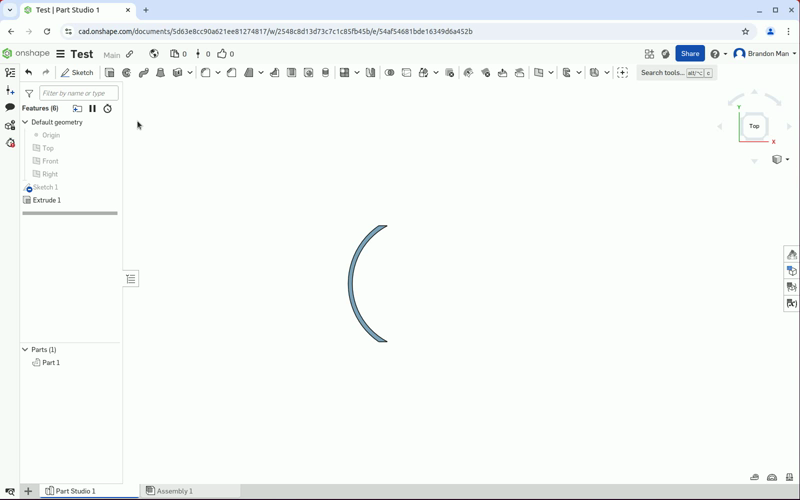
key(shift+h)
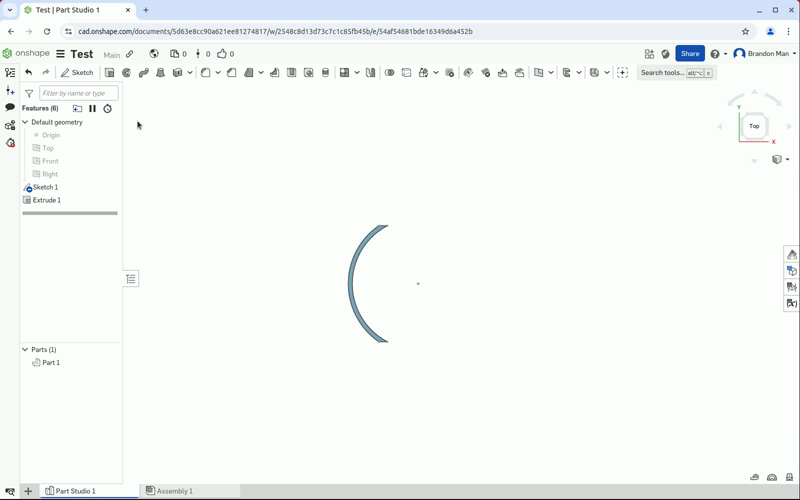
key(shift+h)
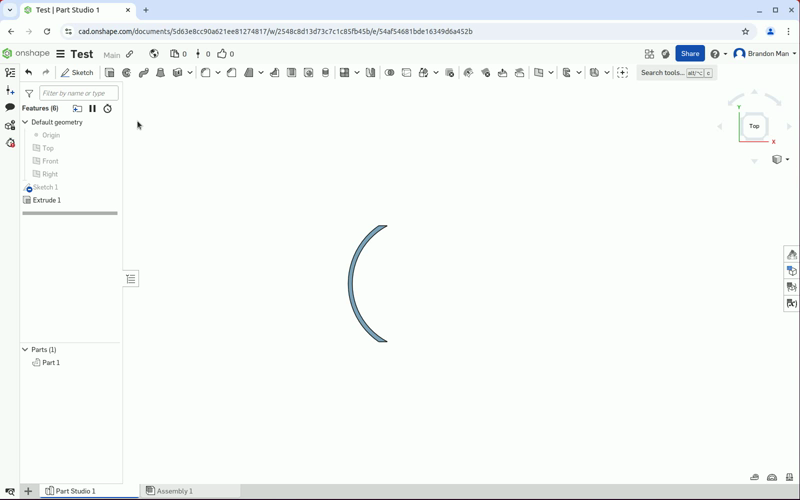
mouse_move(73, 189)
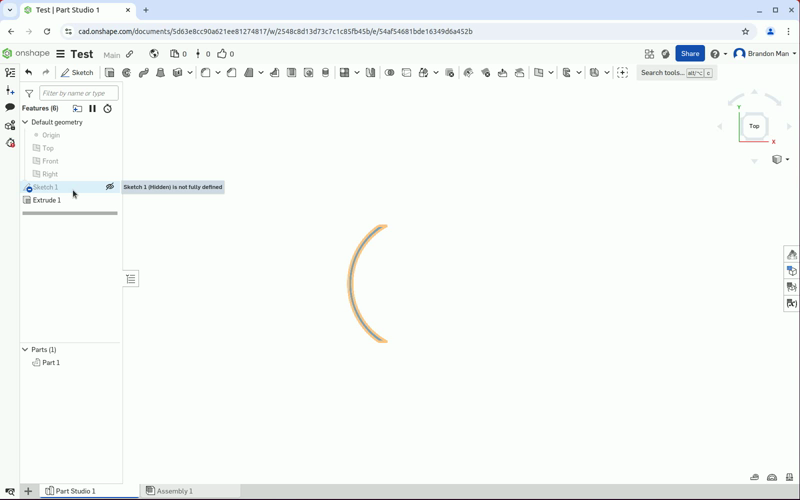
click(73, 189)
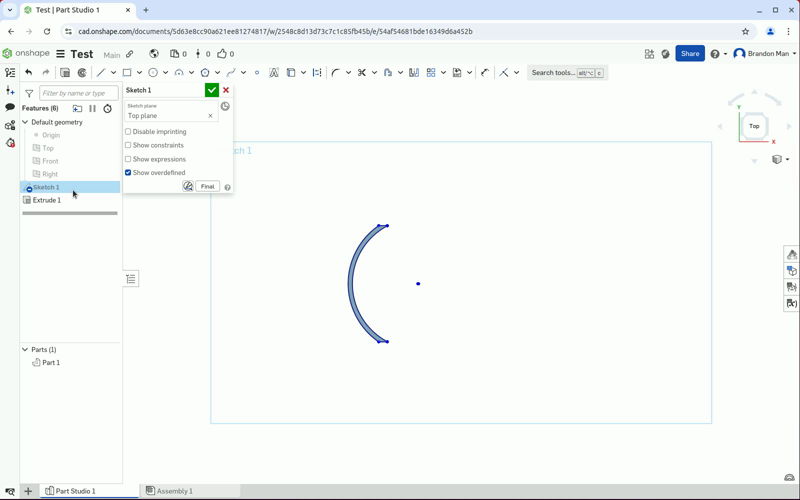
mouse_move(229, 92)
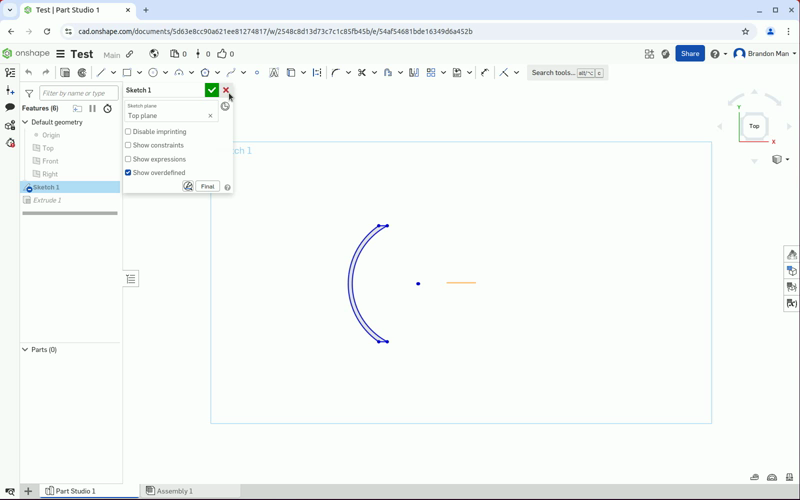
click(229, 92)
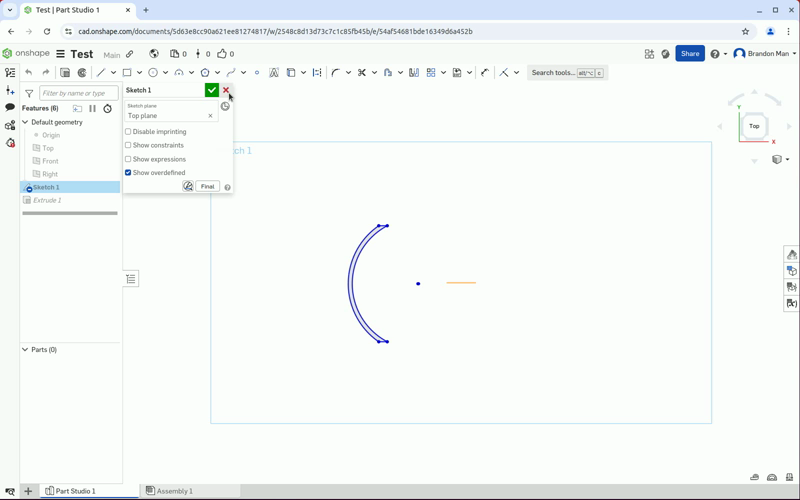
key(shift+s)
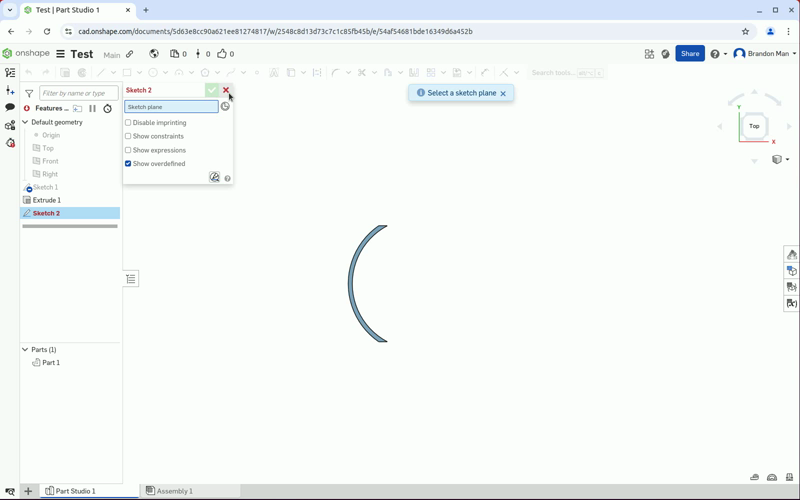
mouse_move(73, 150)
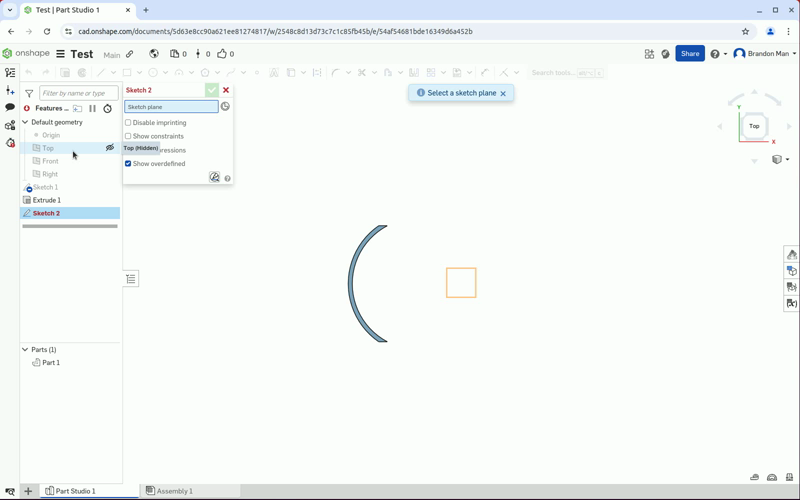
click(73, 150)
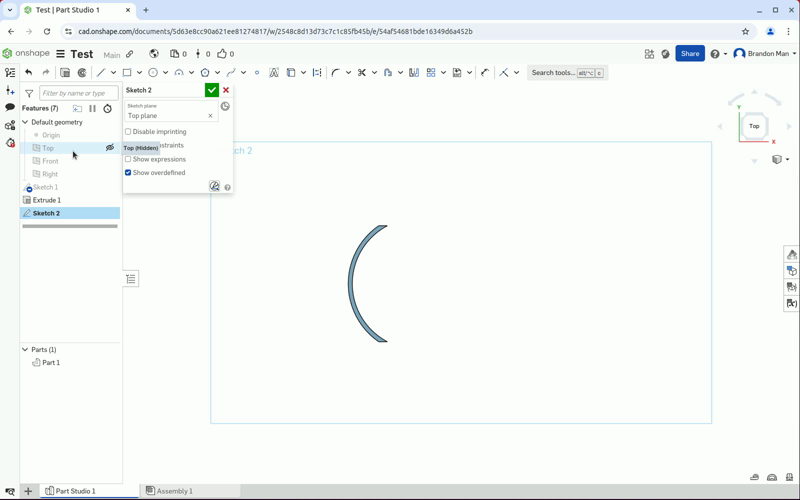
mouse_move(73, 352)
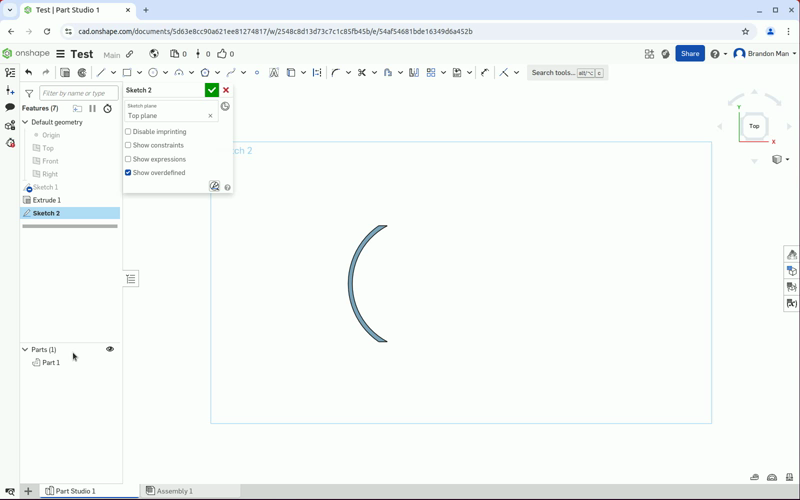
key(y)
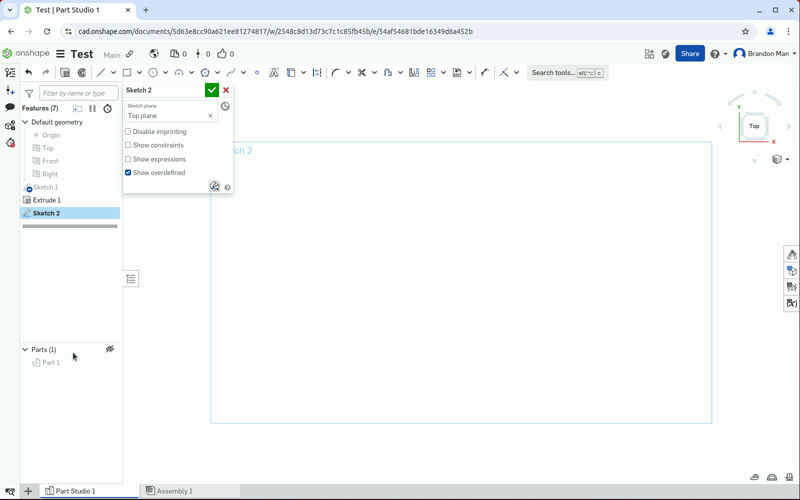
key(l)
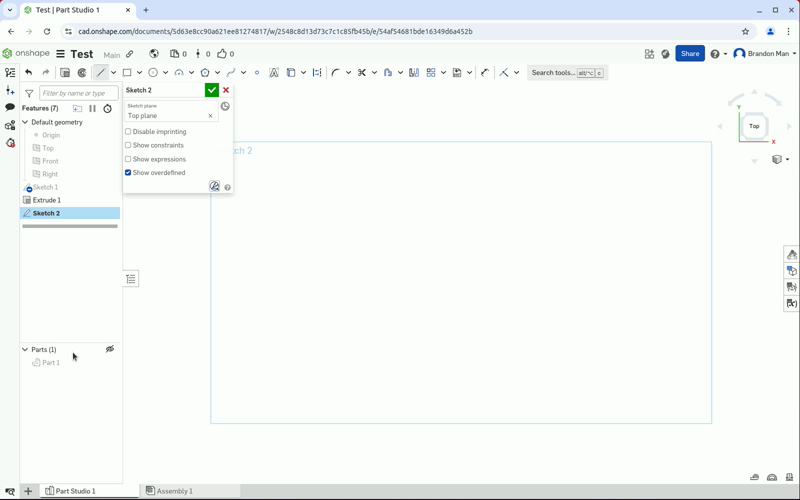
key_down(shift)
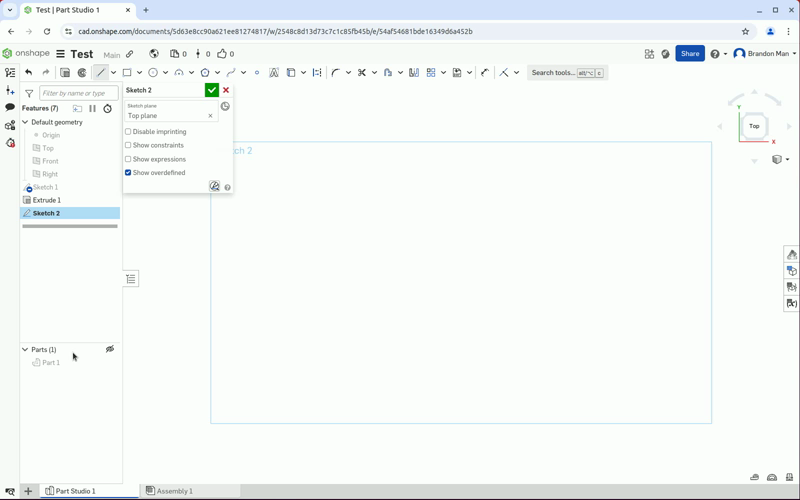
mouse_move(450, 341)
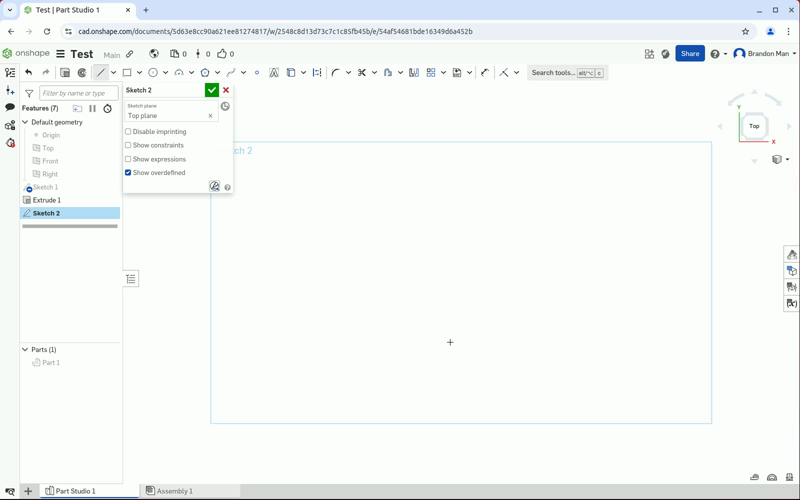
click(450, 341)
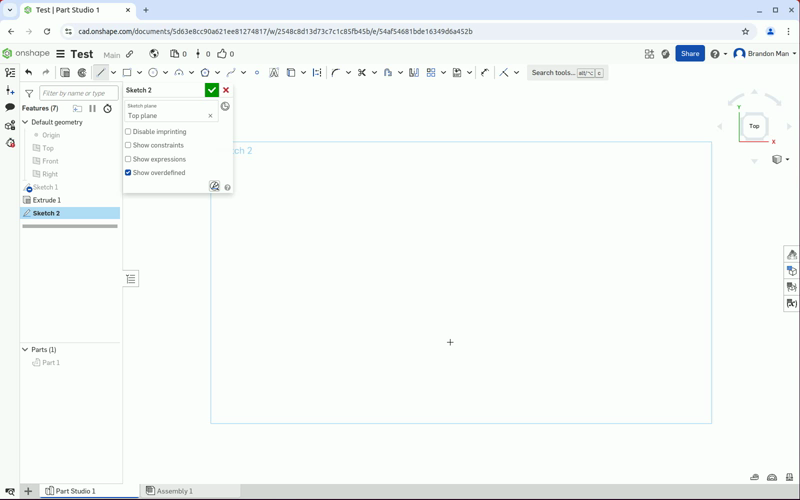
key_up(shift)
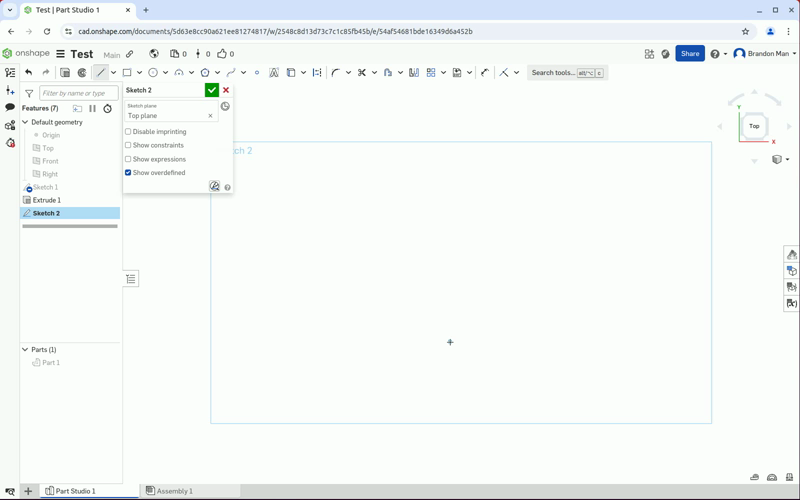
key_down(shift)
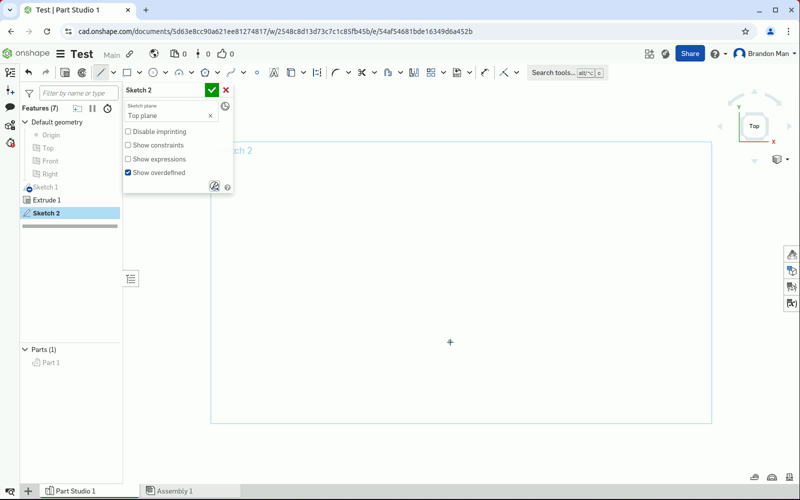
mouse_move(480, 341)
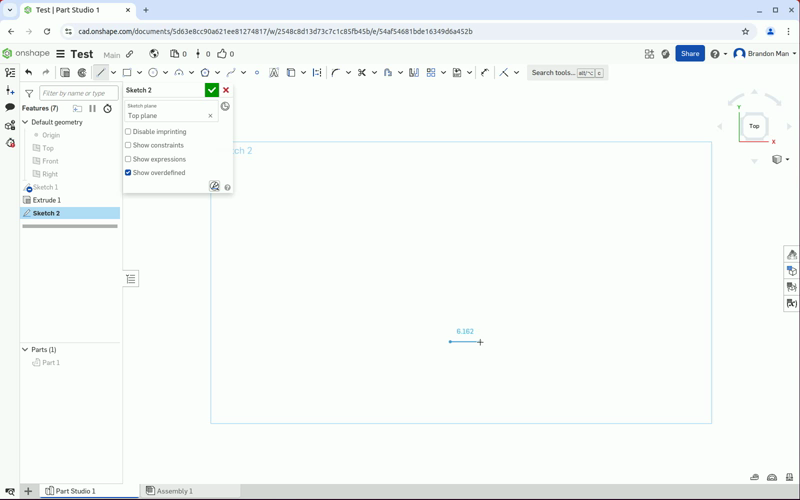
mouse_move(458, 341)
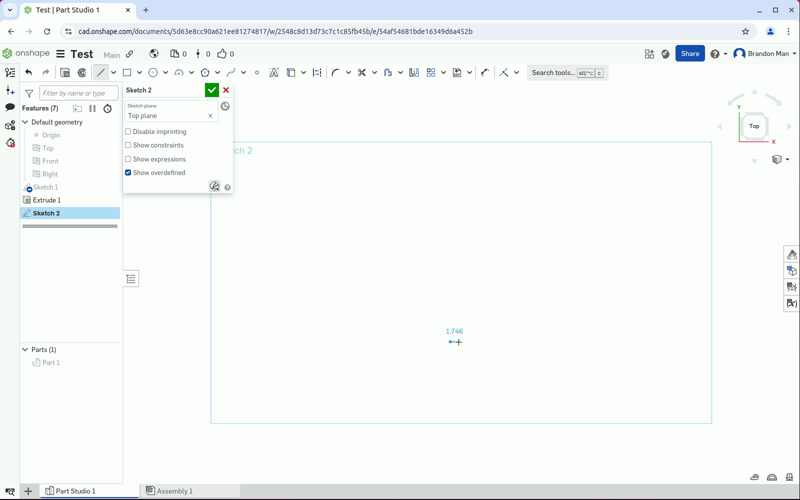
click(458, 341)
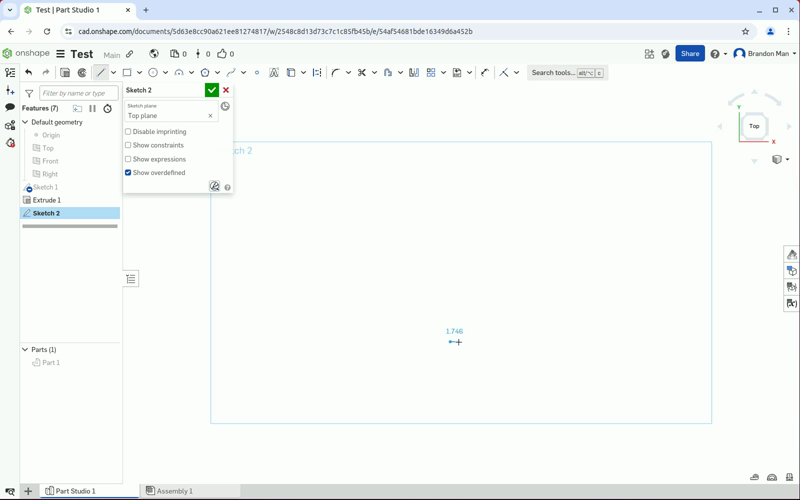
key_up(shift)
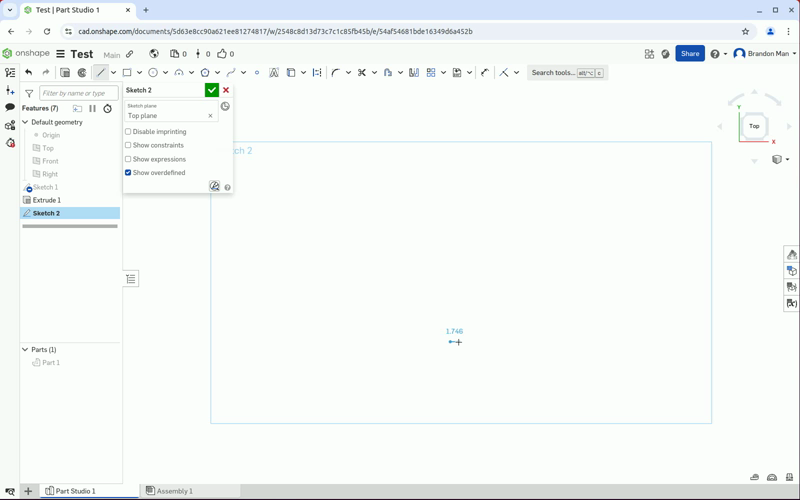
key(esc)
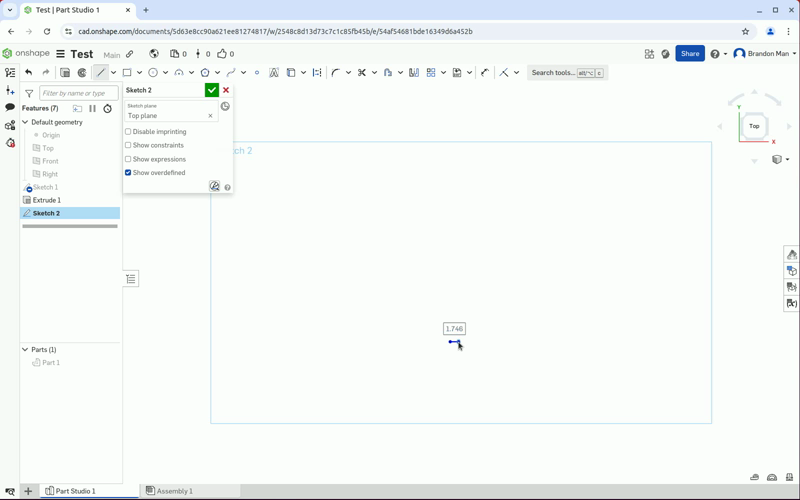
key(a)
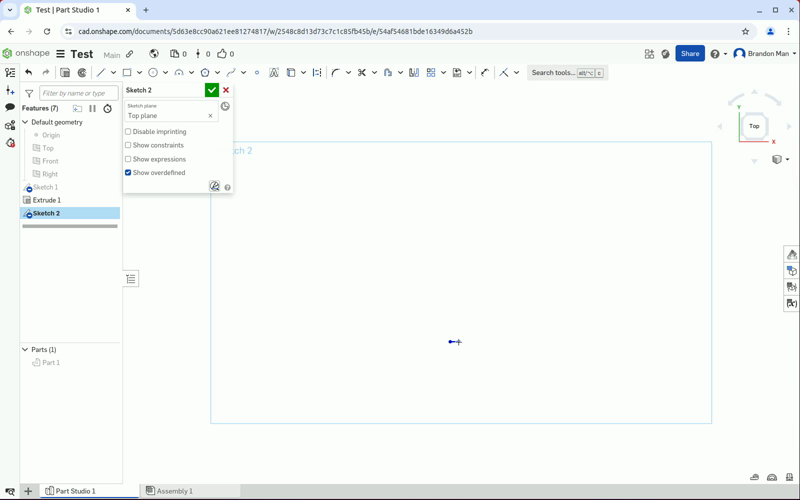
mouse_move(458, 341)
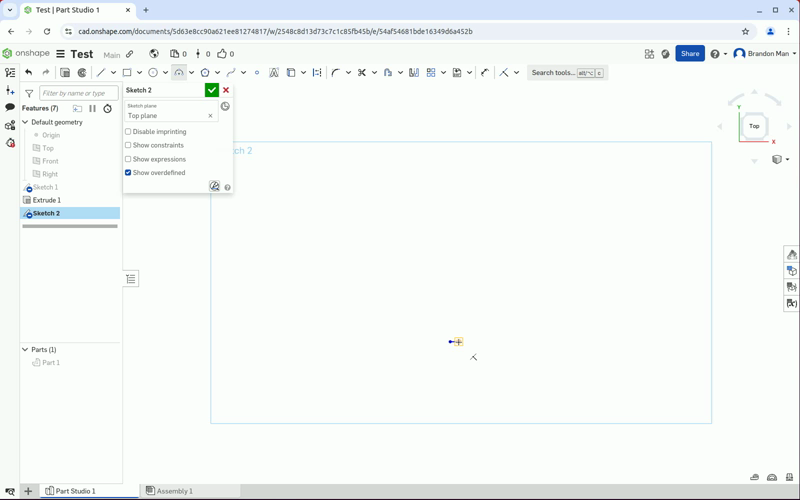
click(458, 341)
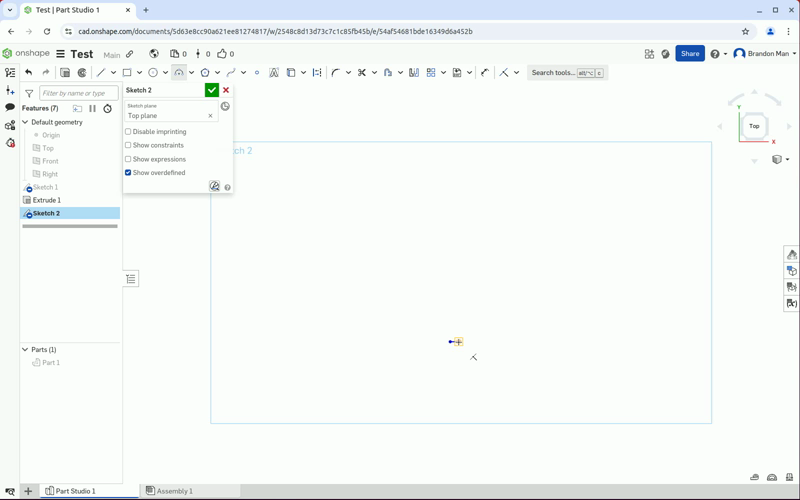
key_down(shift)
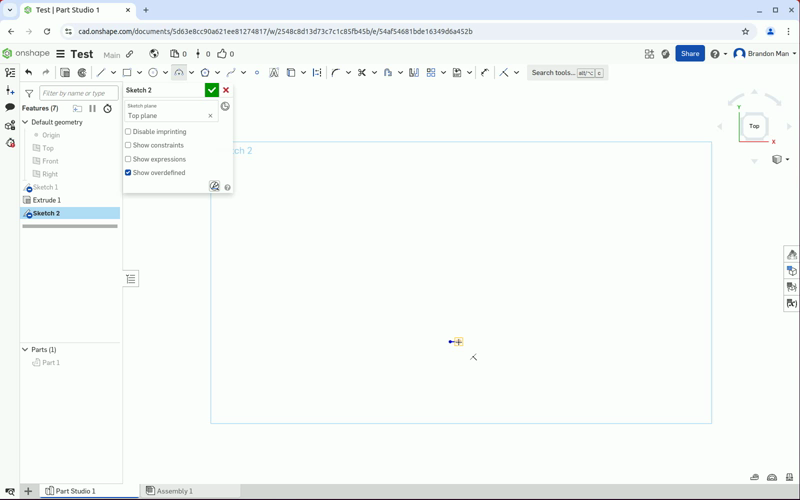
mouse_move(458, 225)
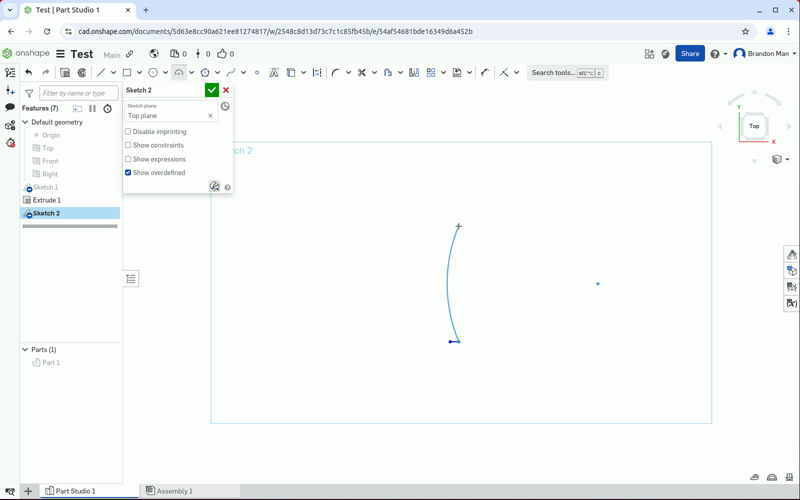
click(458, 225)
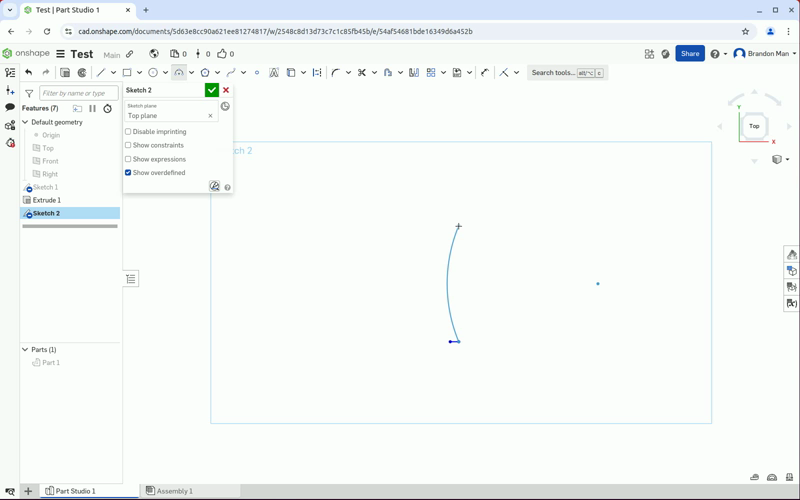
mouse_move(489, 283)
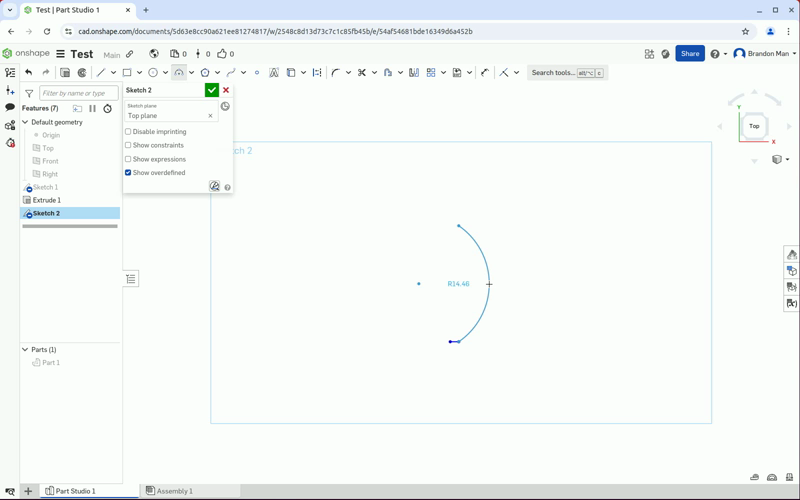
click(489, 283)
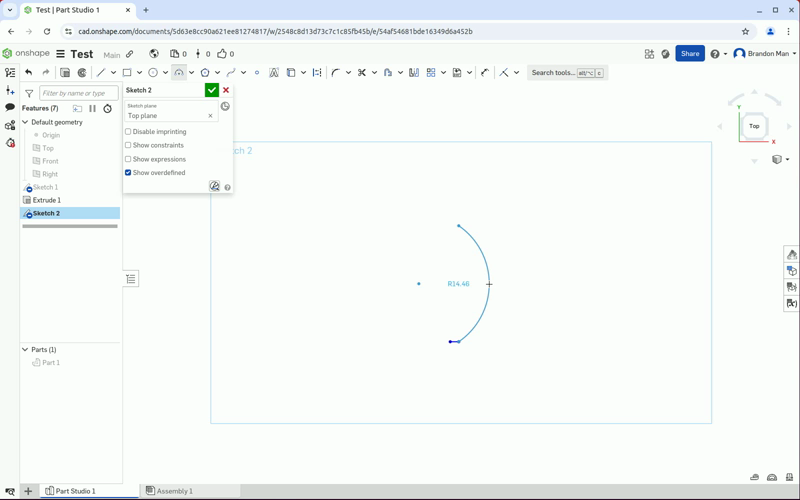
key_up(shift)
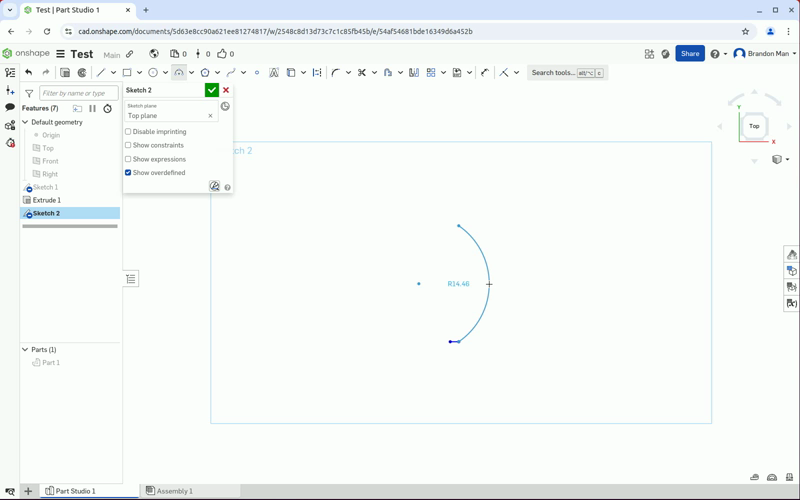
key(esc)
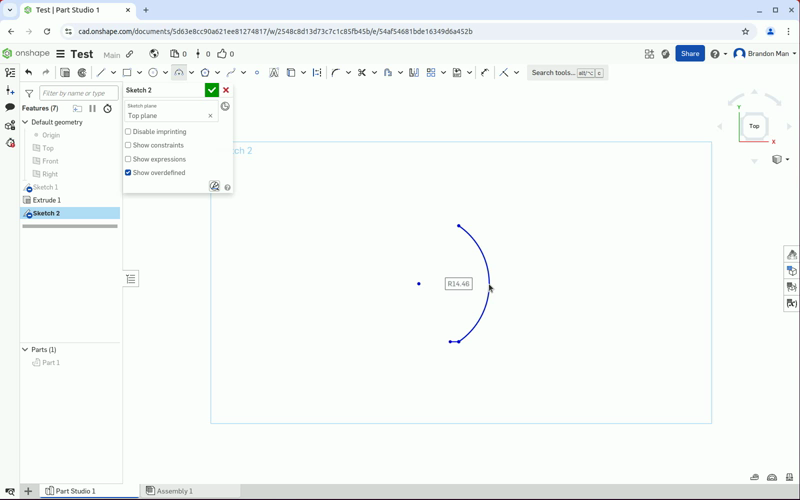
key(l)
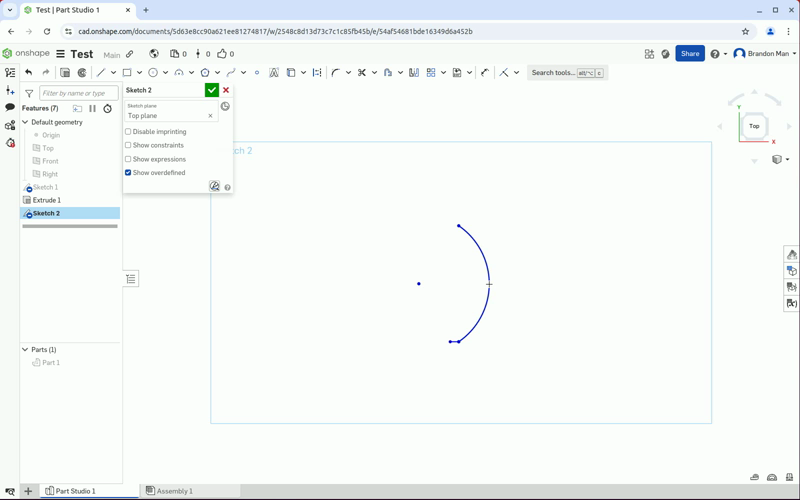
mouse_move(458, 225)
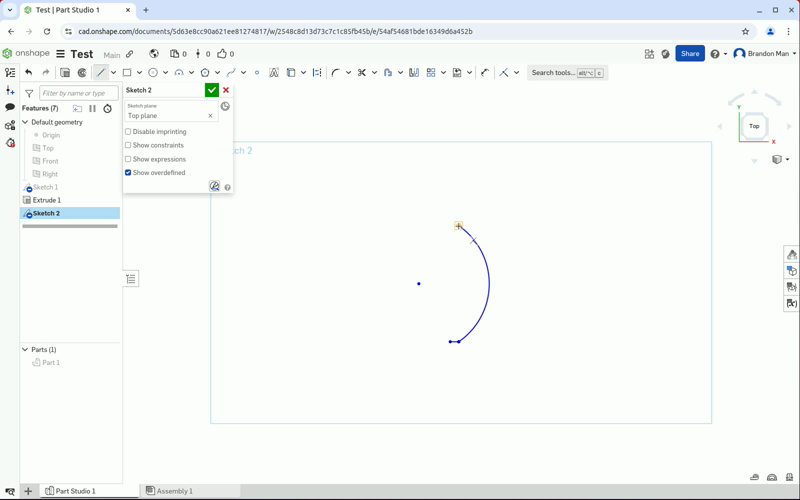
click(458, 225)
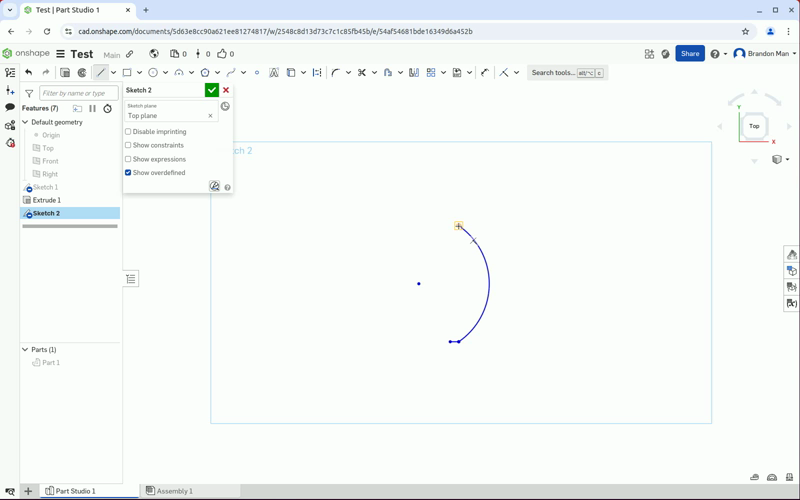
key_down(shift)
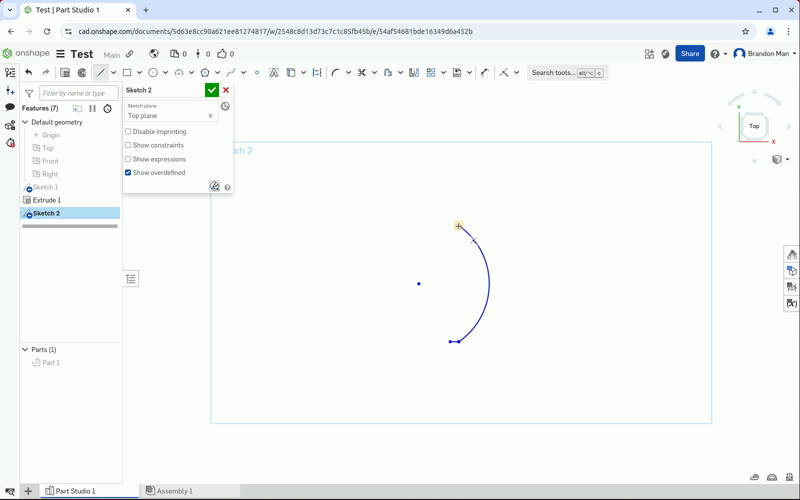
mouse_move(488, 225)
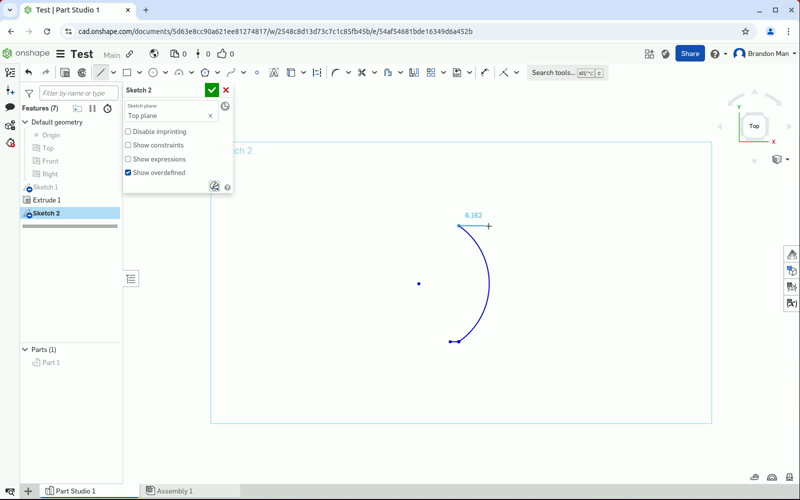
mouse_move(450, 225)
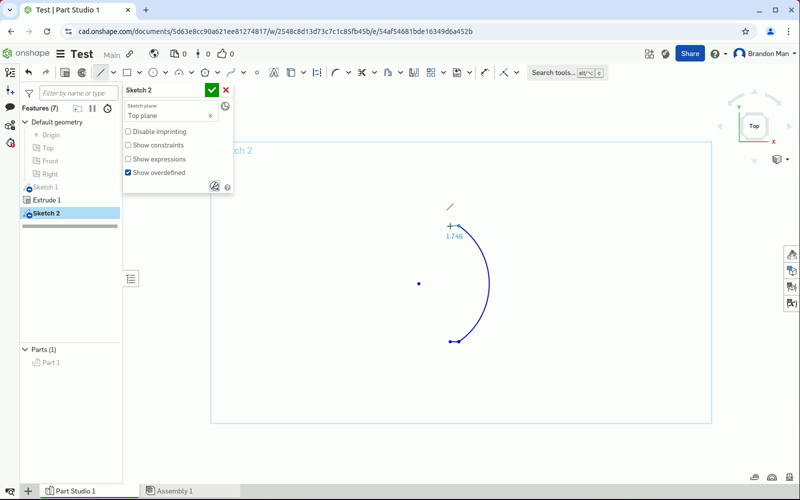
click(450, 225)
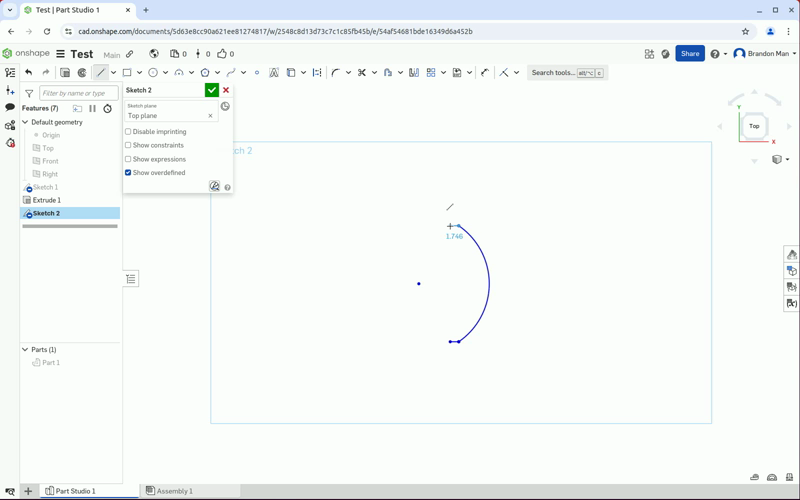
key_up(shift)
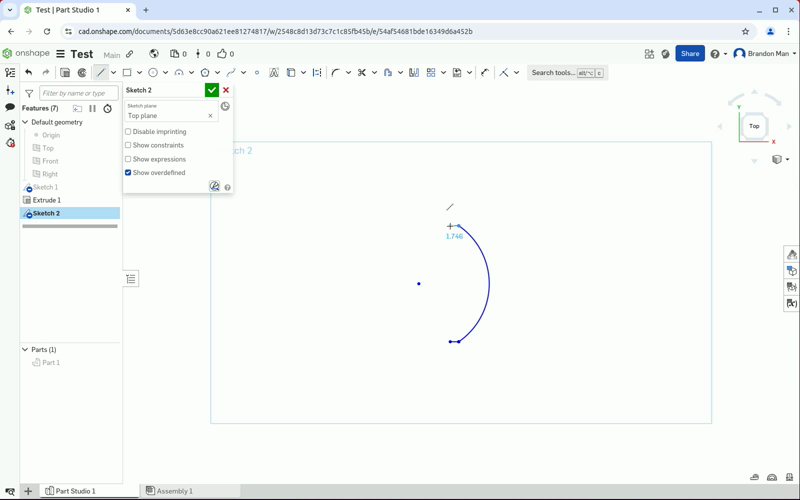
key(esc)
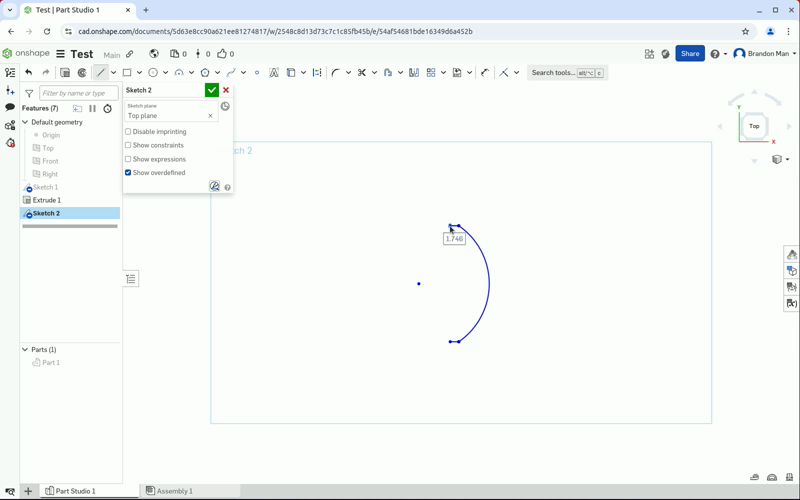
key(a)
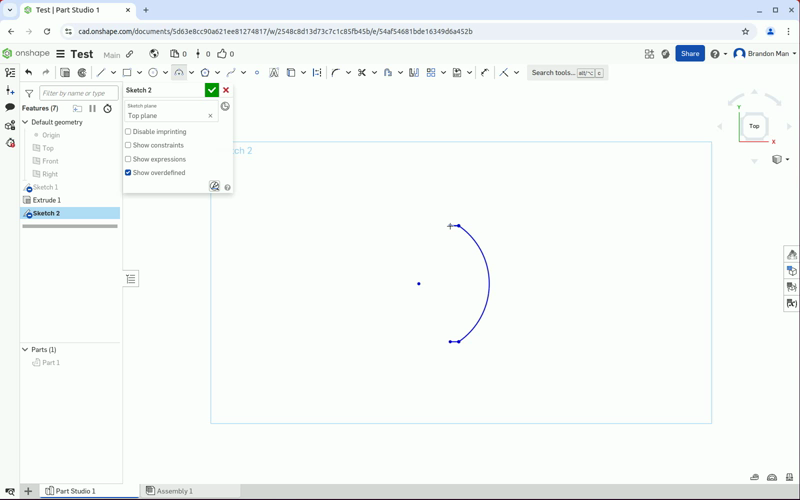
mouse_move(450, 225)
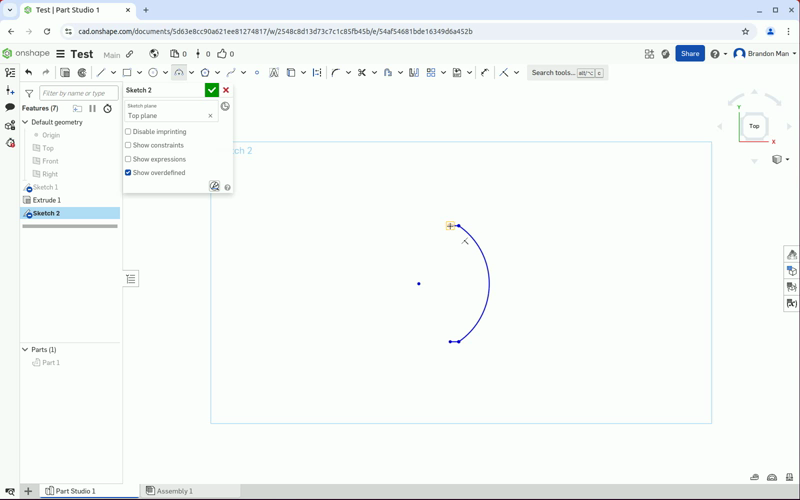
click(450, 225)
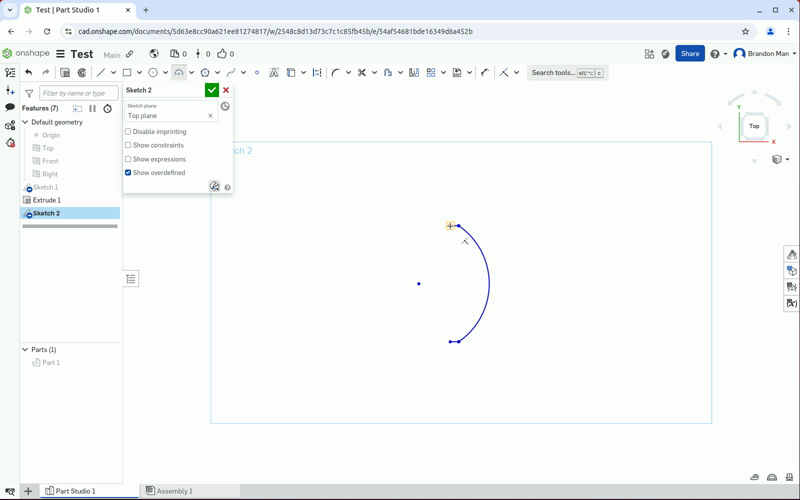
mouse_move(450, 341)
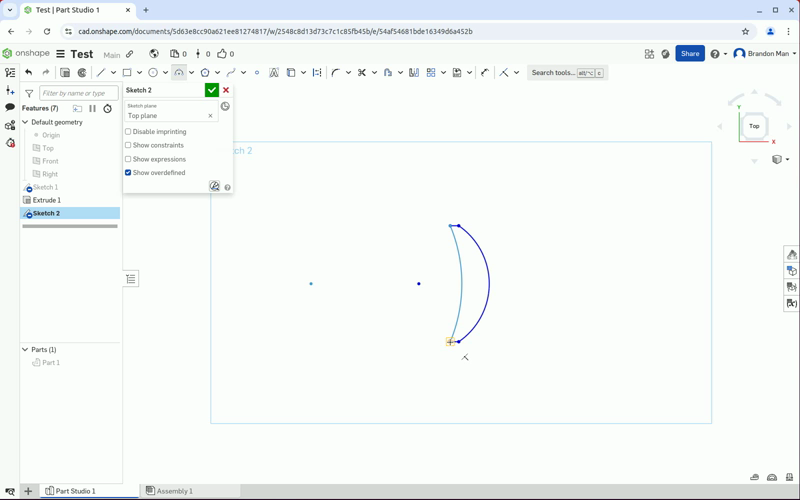
click(450, 341)
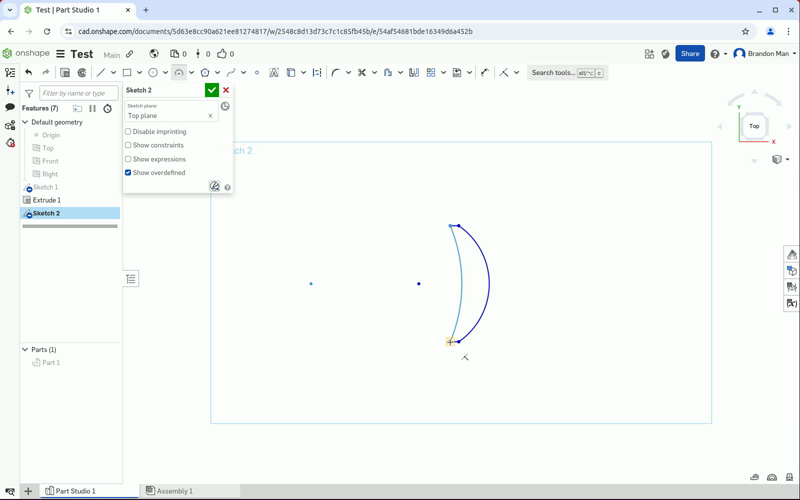
key_down(shift)
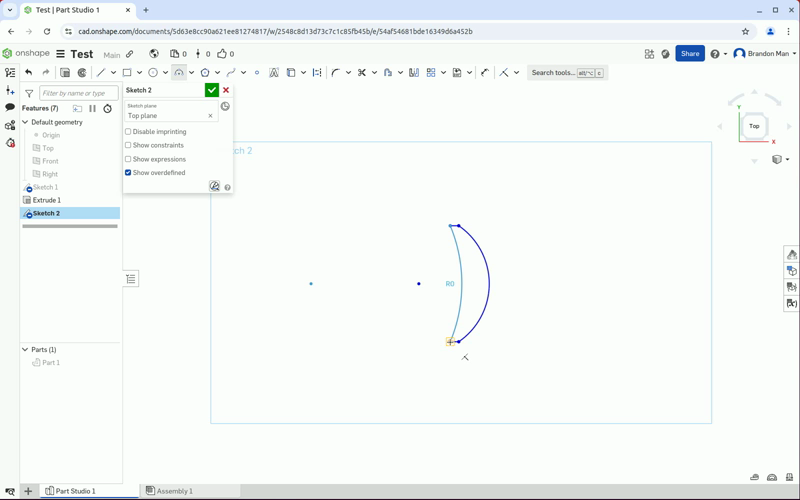
mouse_move(485, 283)
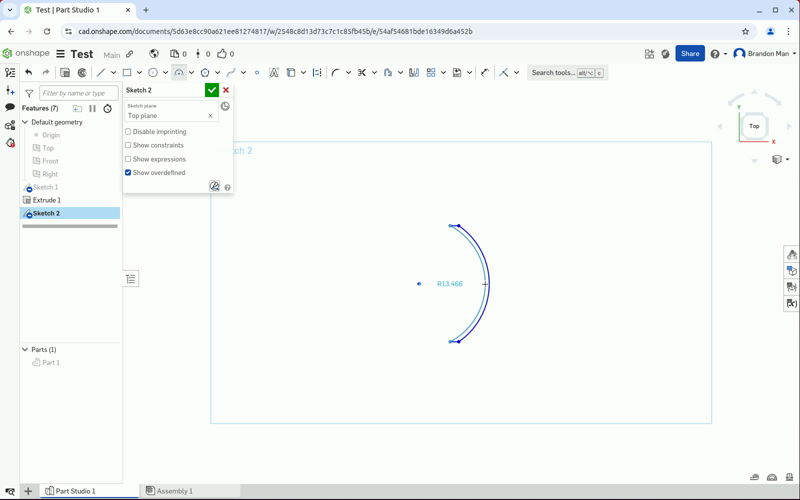
scroll(6)
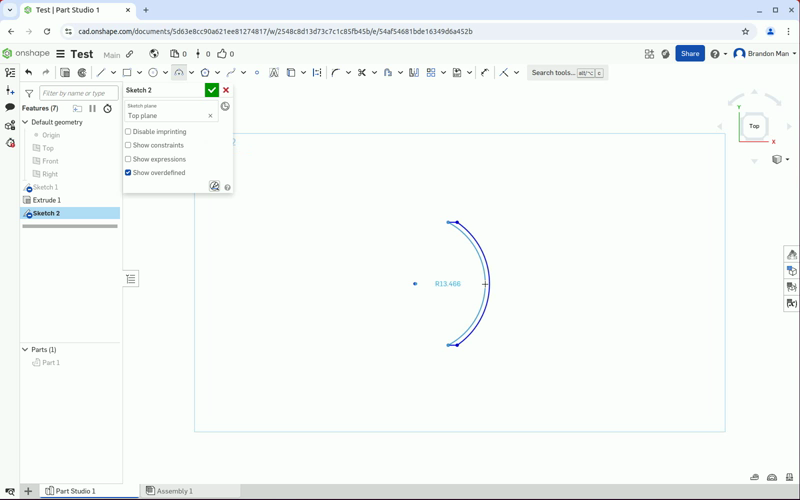
scroll(6)
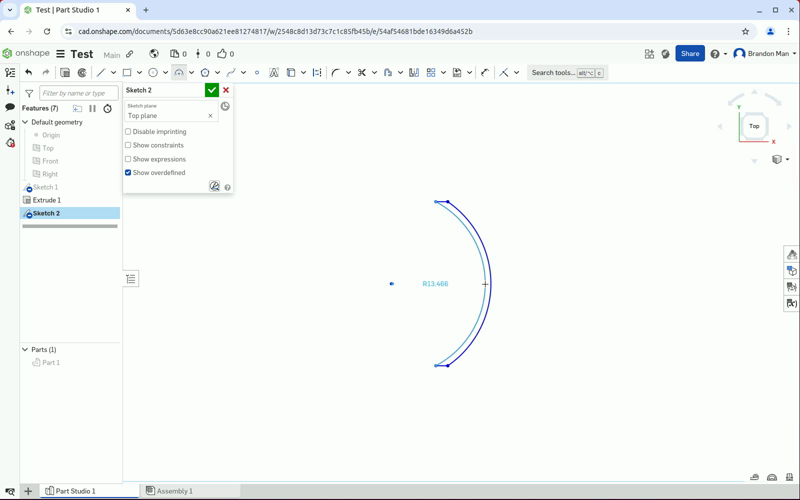
scroll(6)
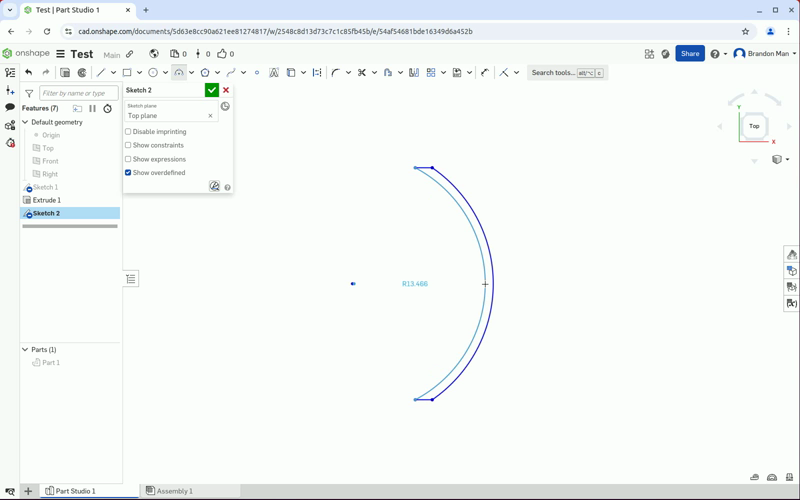
scroll(6)
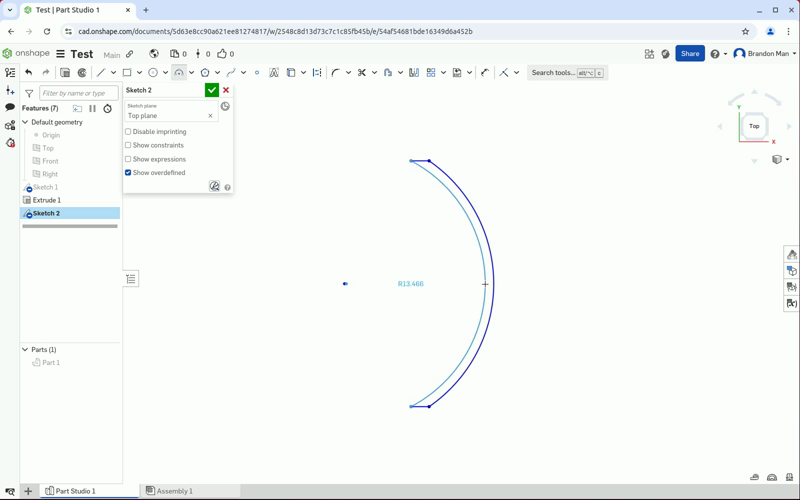
scroll(6)
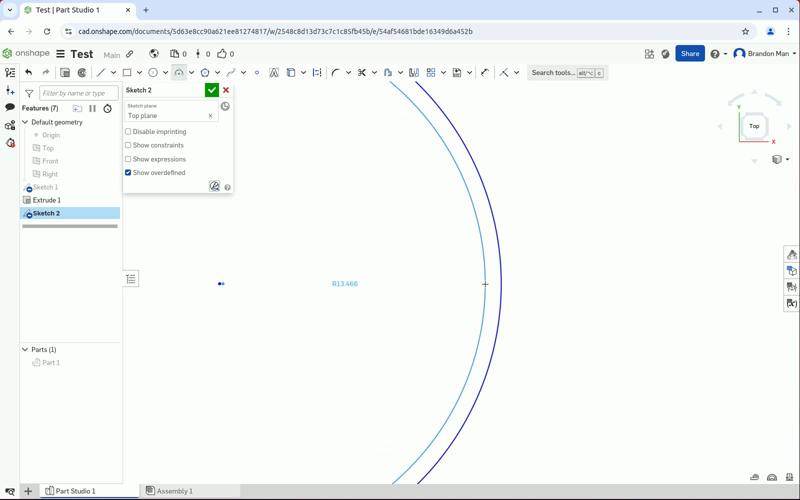
scroll(6)
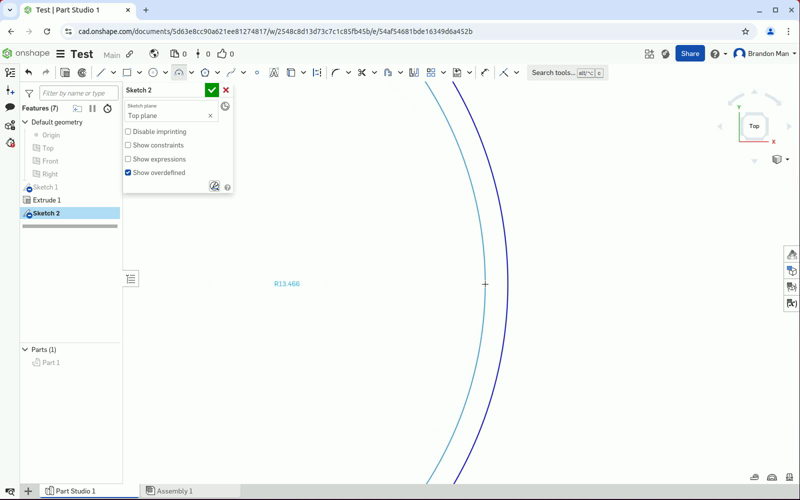
scroll(6)
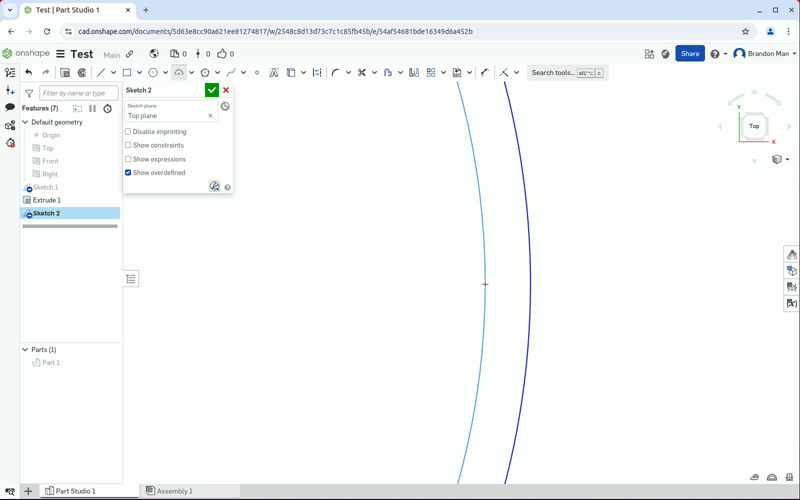
click(485, 283)
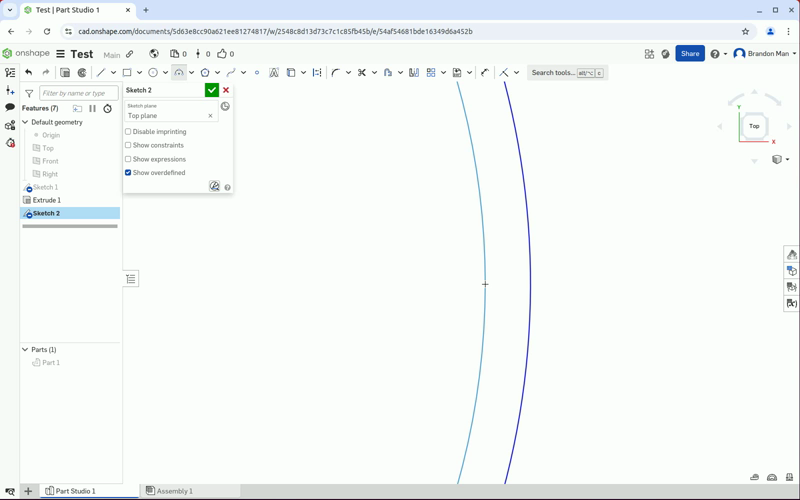
scroll(-6)
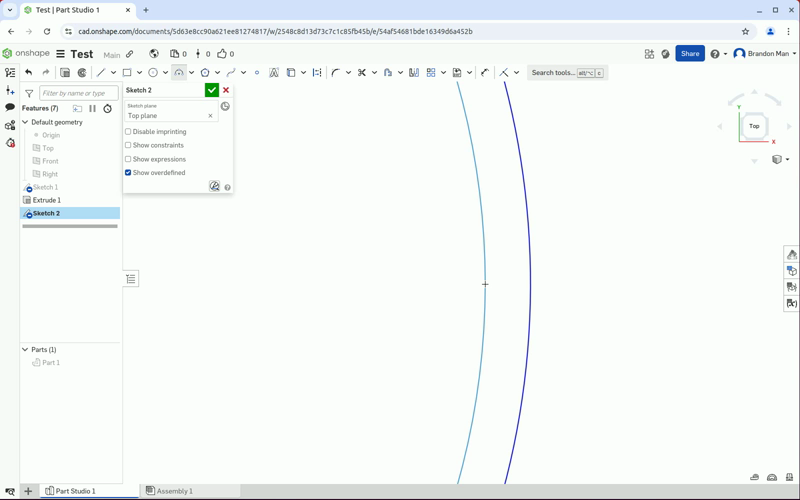
scroll(-6)
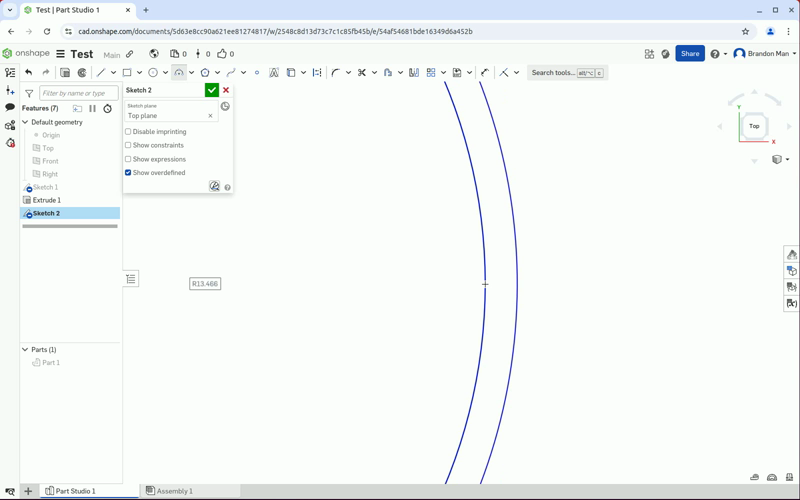
scroll(-6)
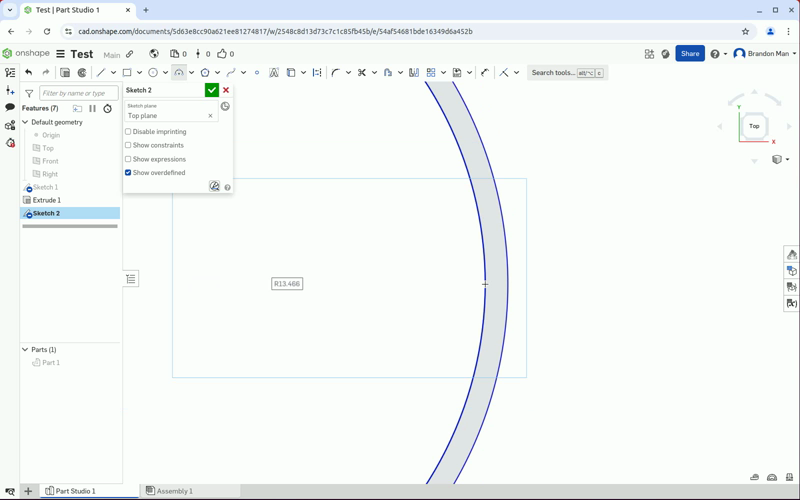
scroll(-6)
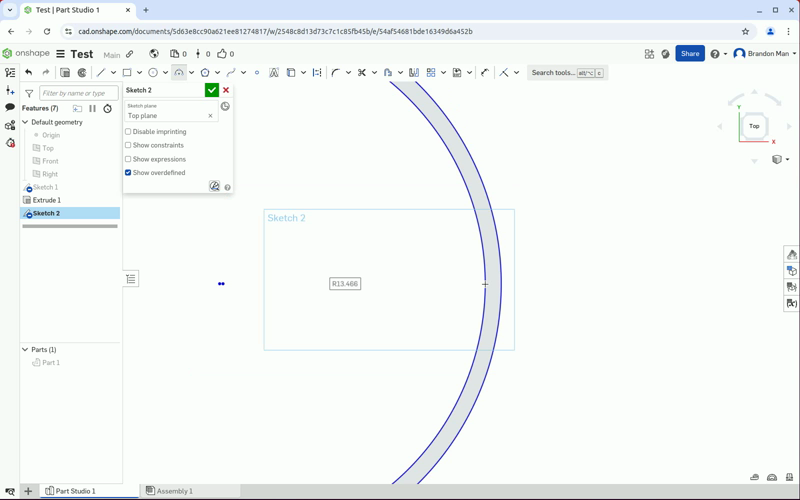
scroll(-6)
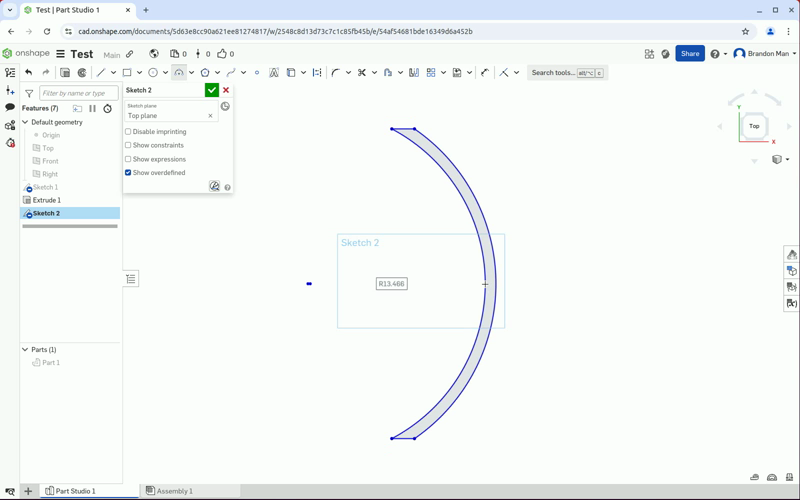
scroll(-6)
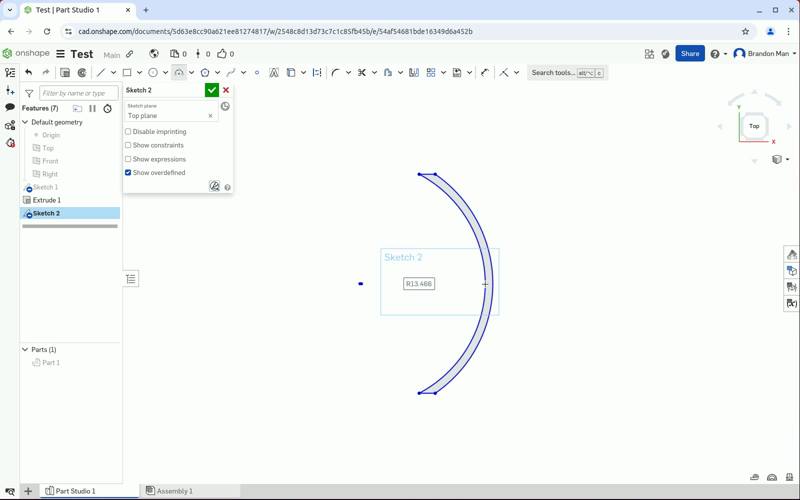
scroll(-6)
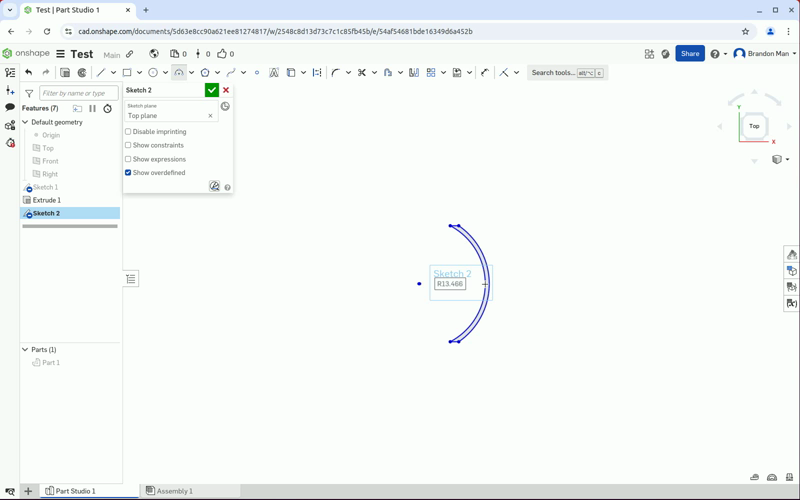
key_up(shift)
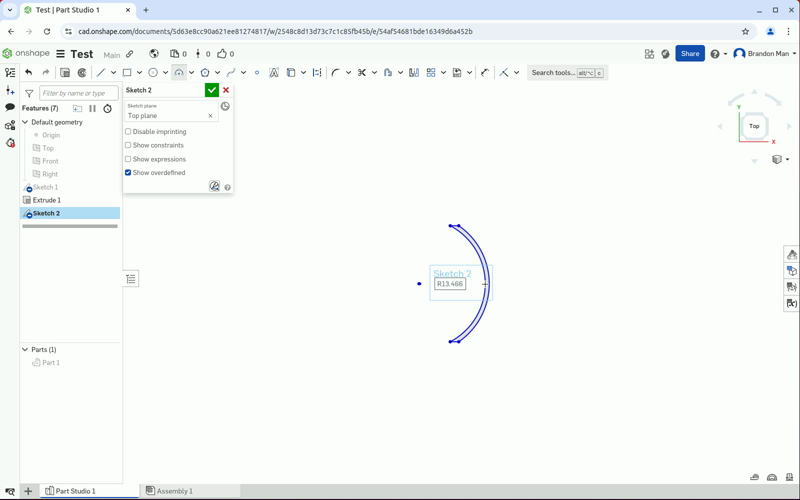
key(esc)
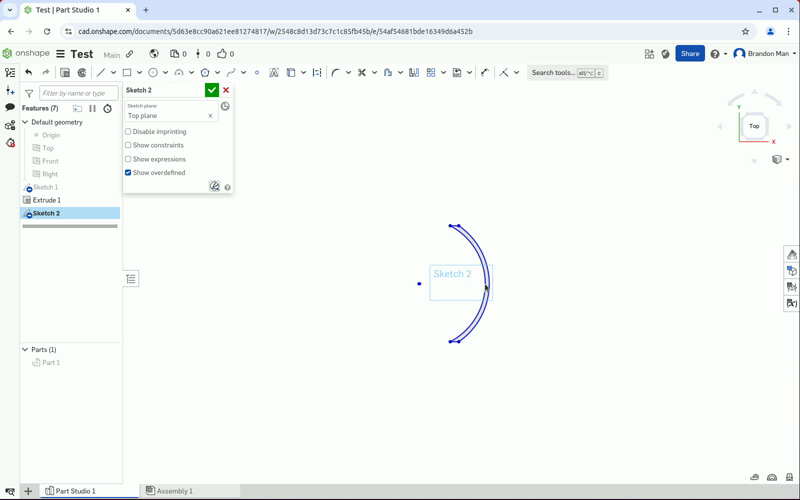
mouse_move(469, 239)
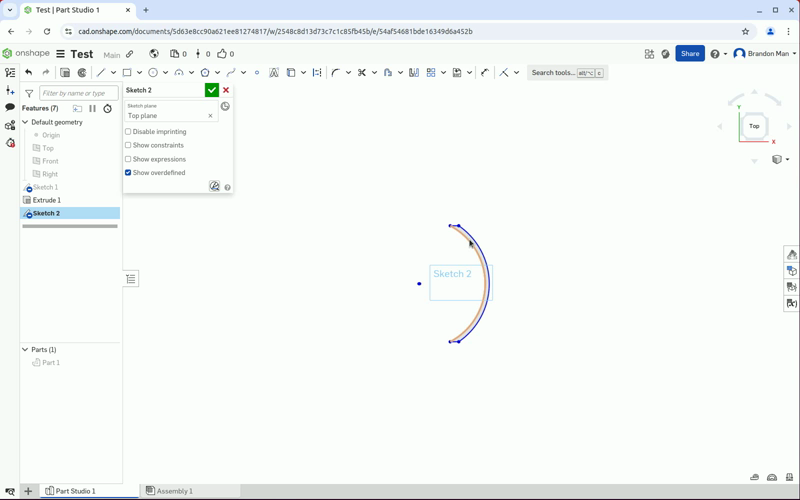
scroll(6)
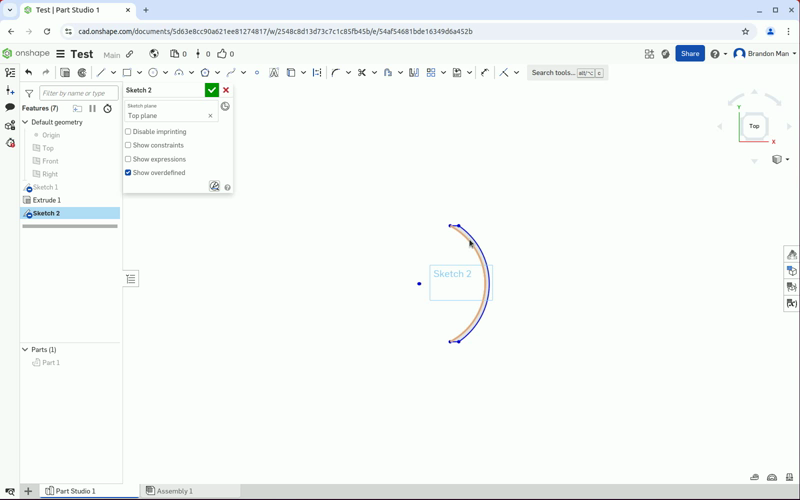
scroll(6)
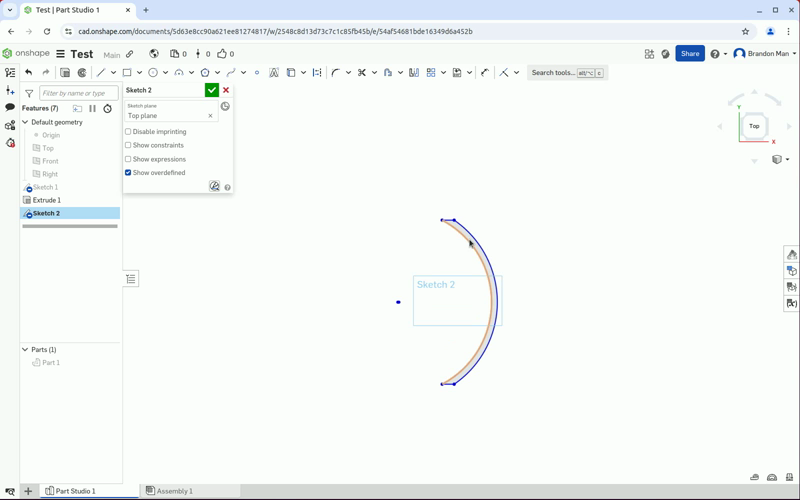
scroll(6)
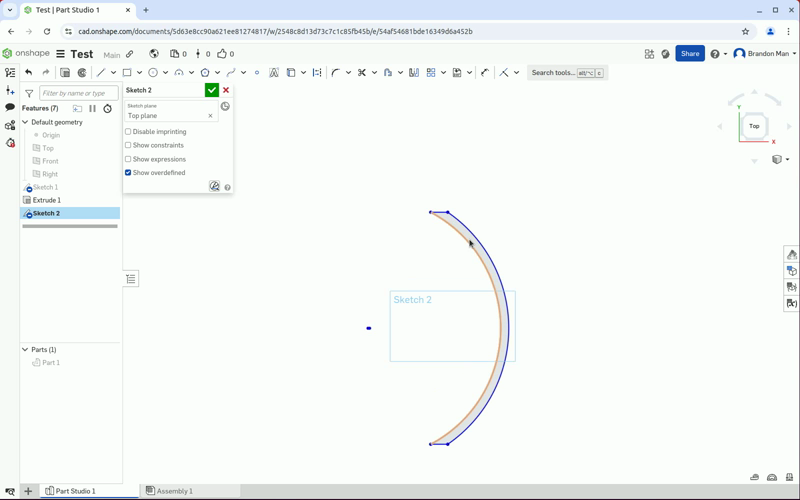
scroll(6)
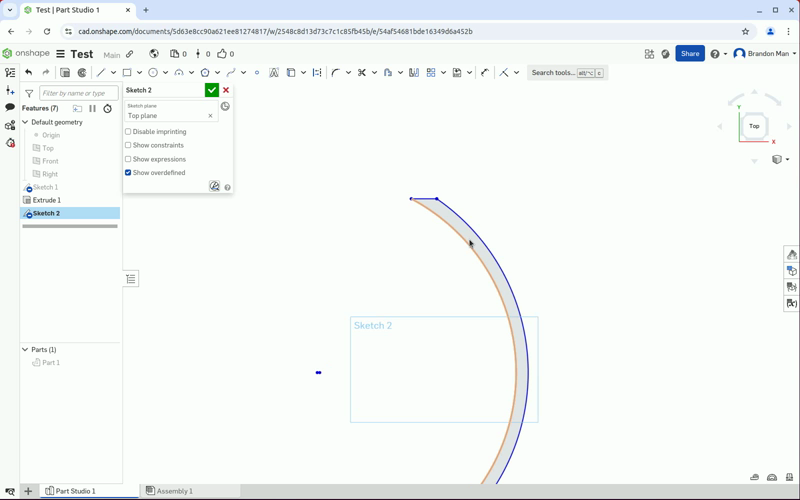
scroll(6)
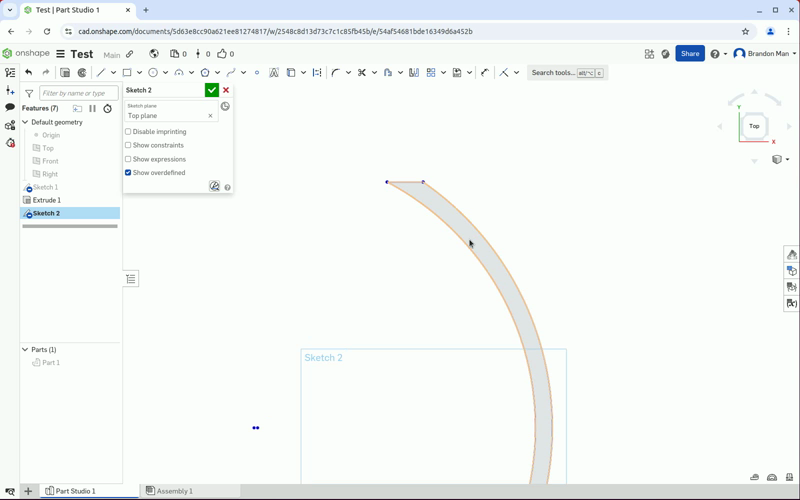
scroll(6)
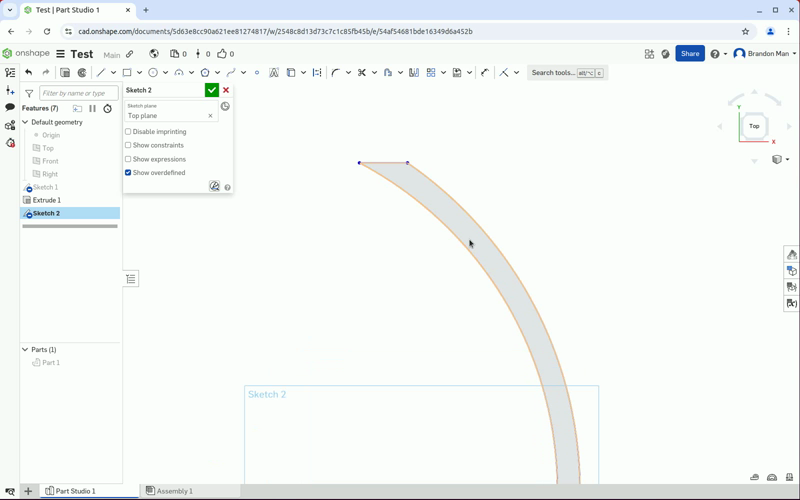
scroll(6)
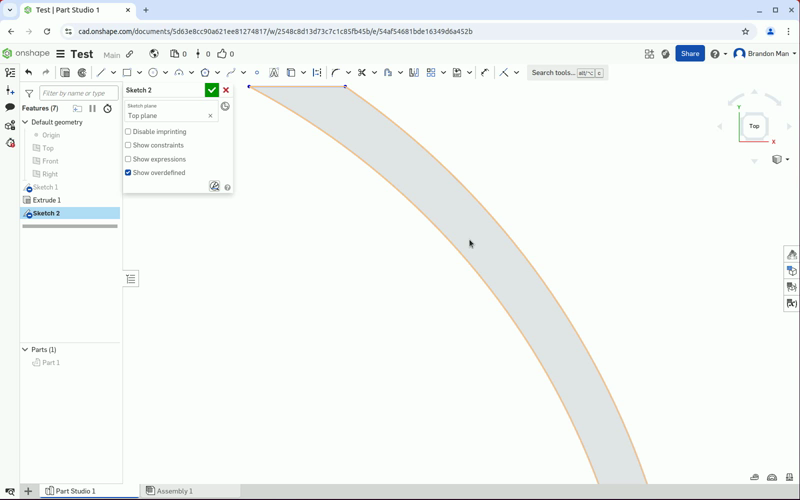
click(469, 239)
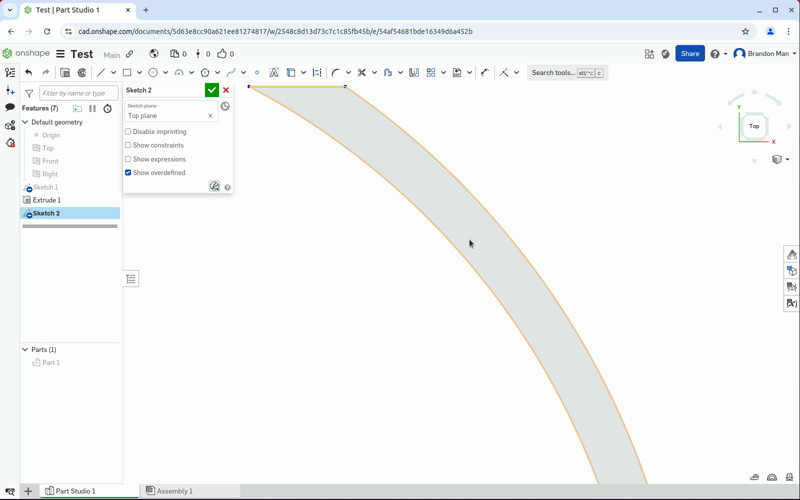
scroll(-6)
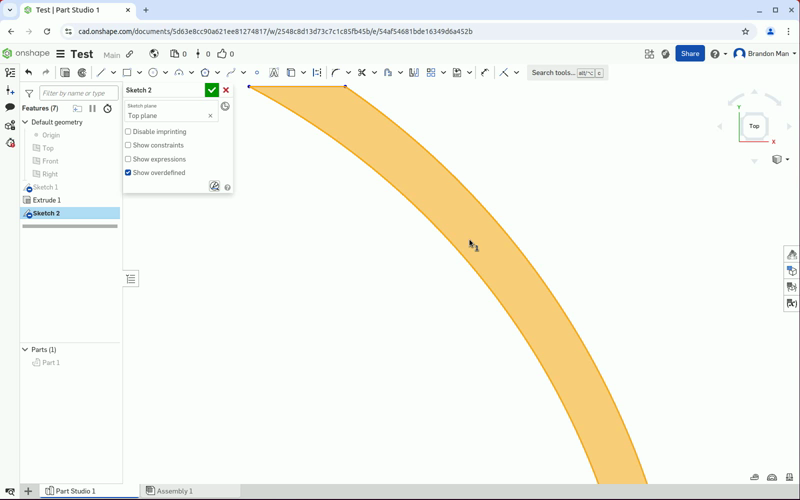
scroll(-6)
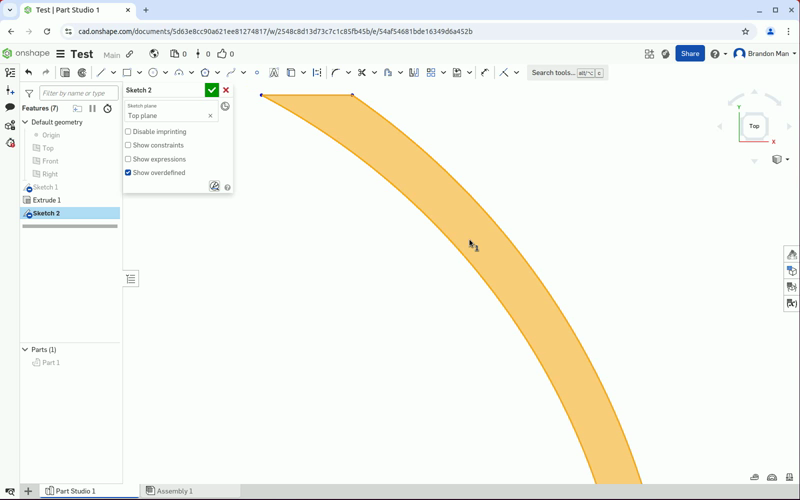
scroll(-6)
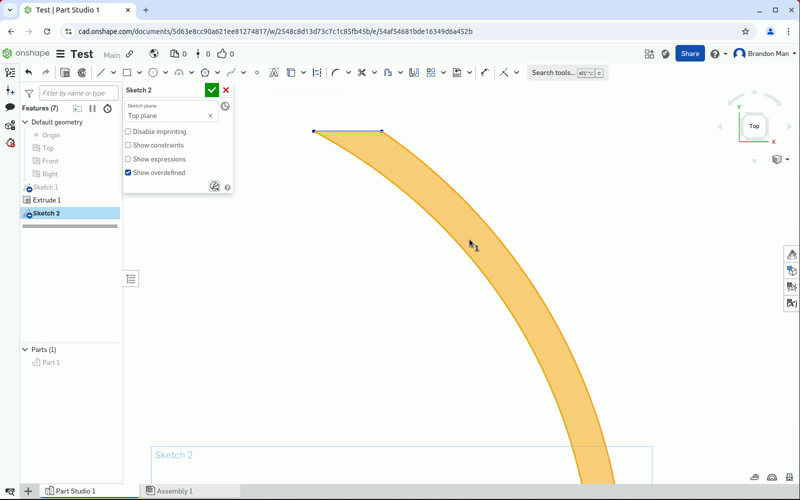
scroll(-6)
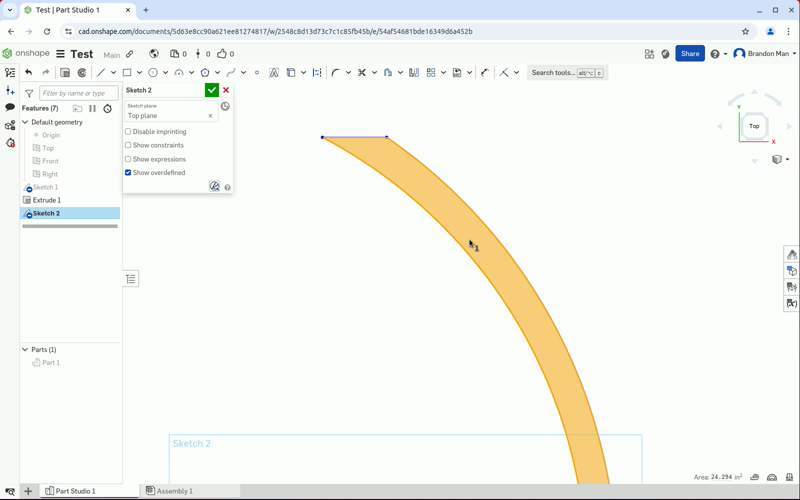
scroll(-6)
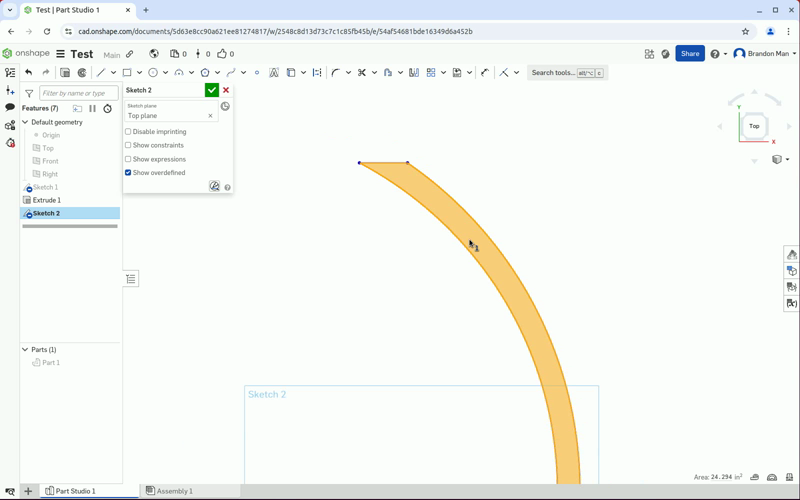
scroll(-6)
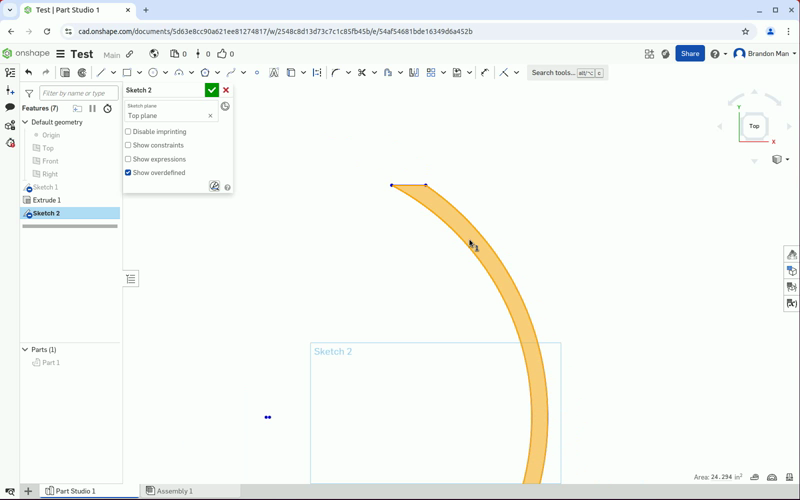
scroll(-6)
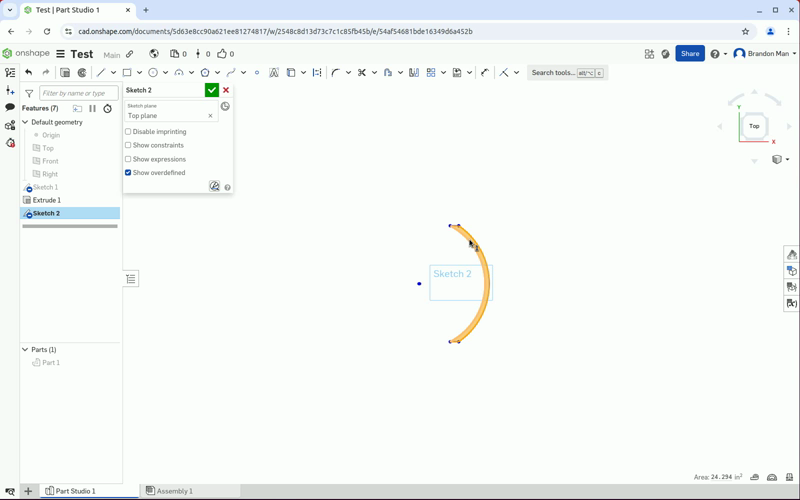
mouse_move(73, 352)
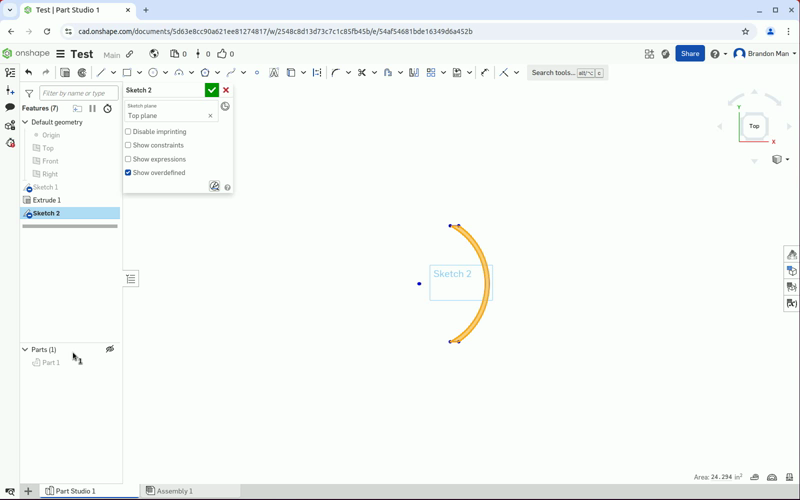
key(shift+y)
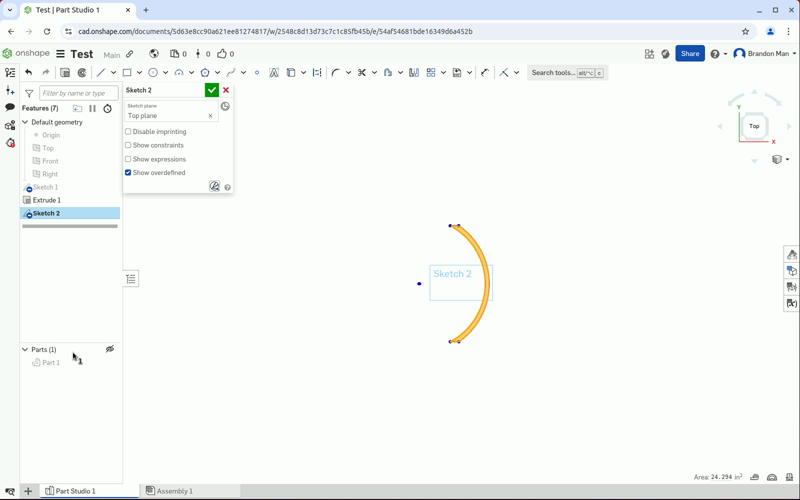
key(shift+e)
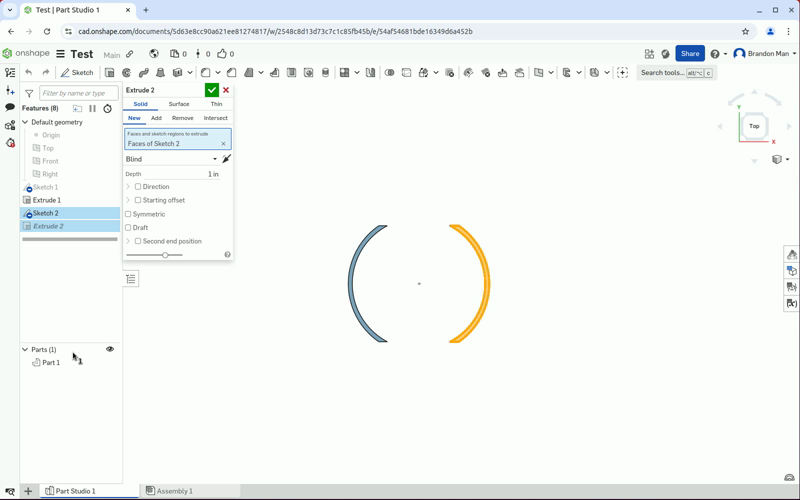
mouse_move(143, 106)
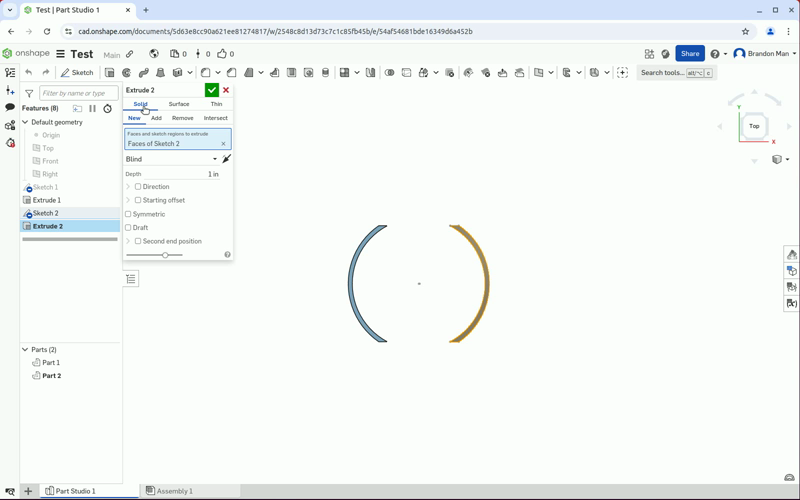
click(143, 106)
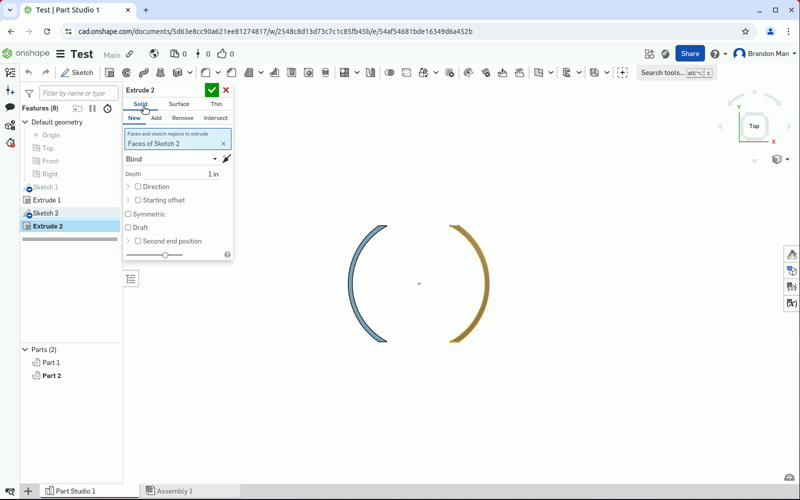
mouse_move(137, 120)
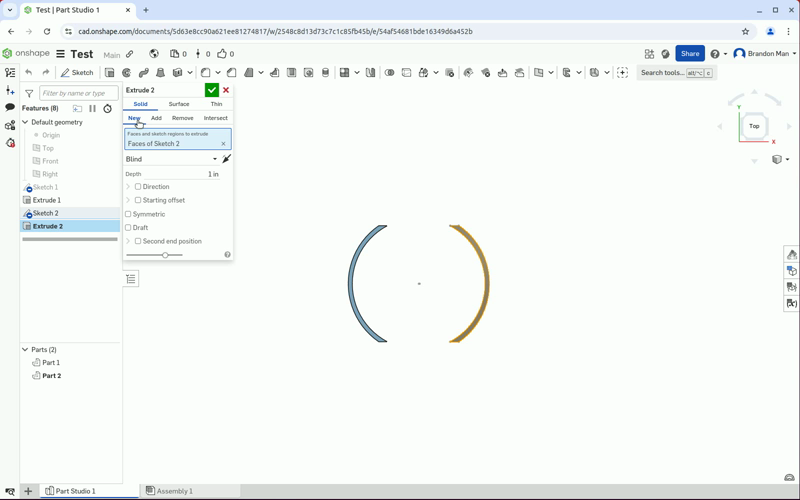
click(137, 120)
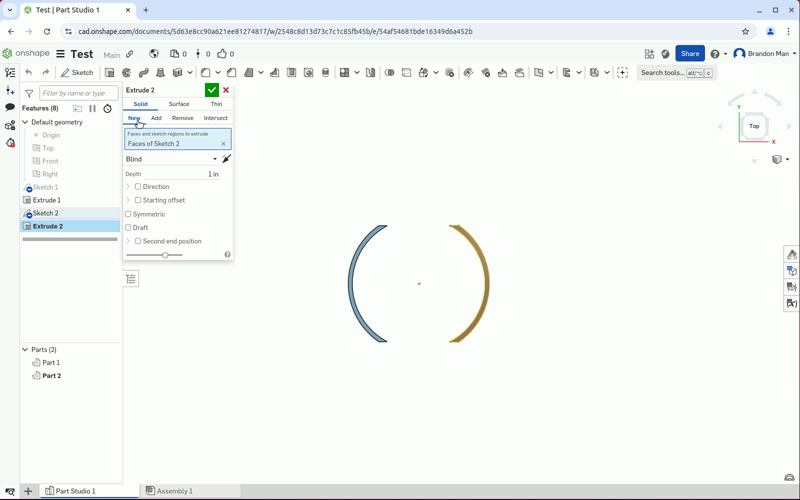
key(tab, 4)
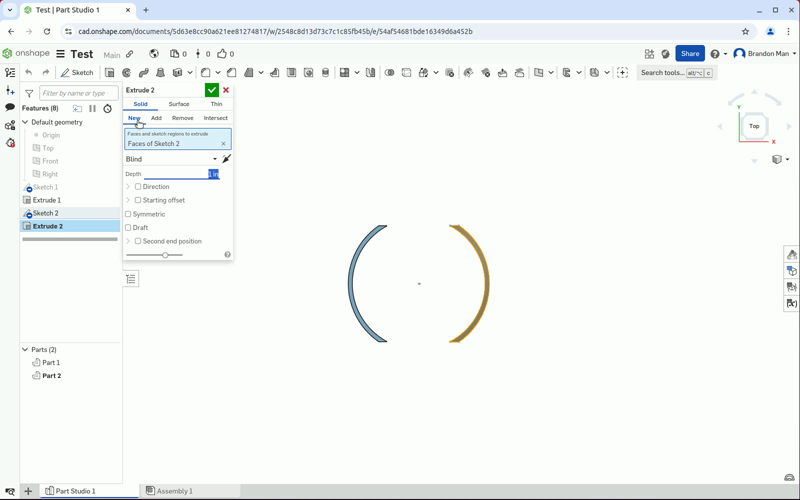
text(8.666)
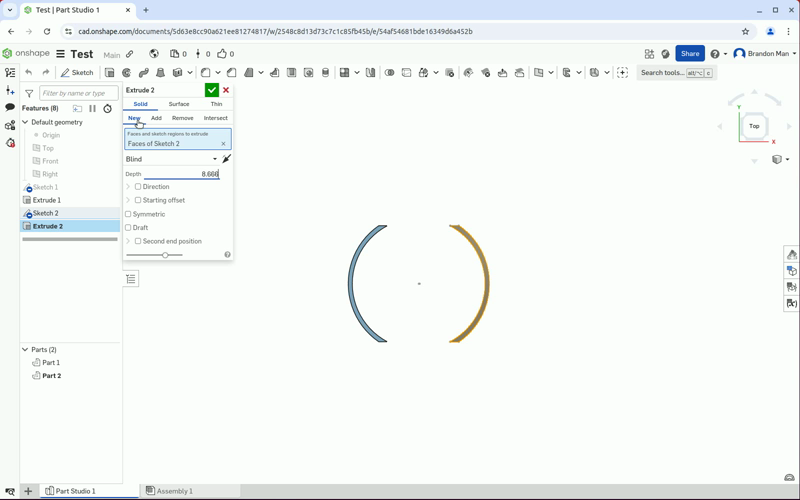
key(enter)
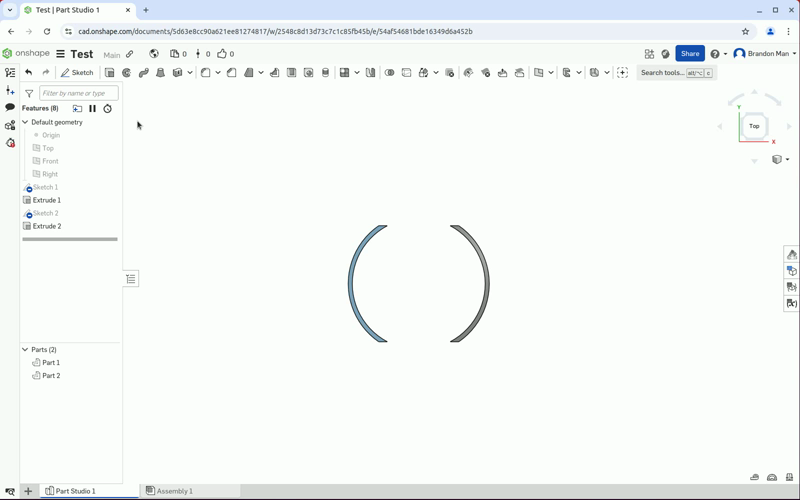
key(shift+h)
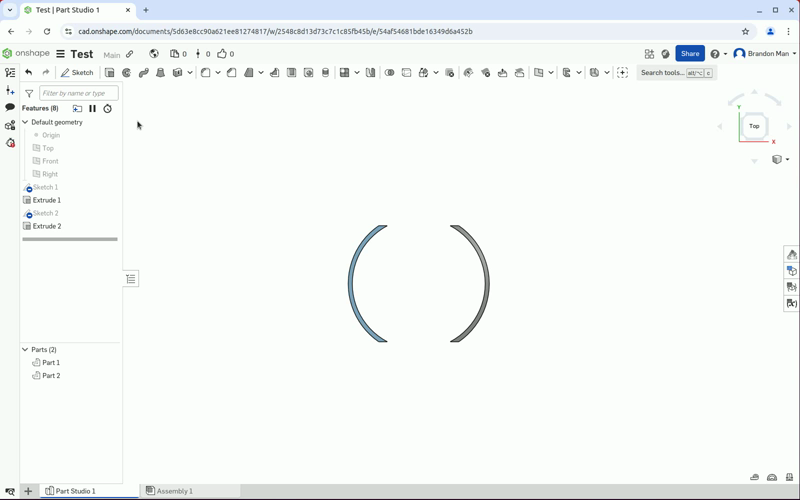
key(shift+h)
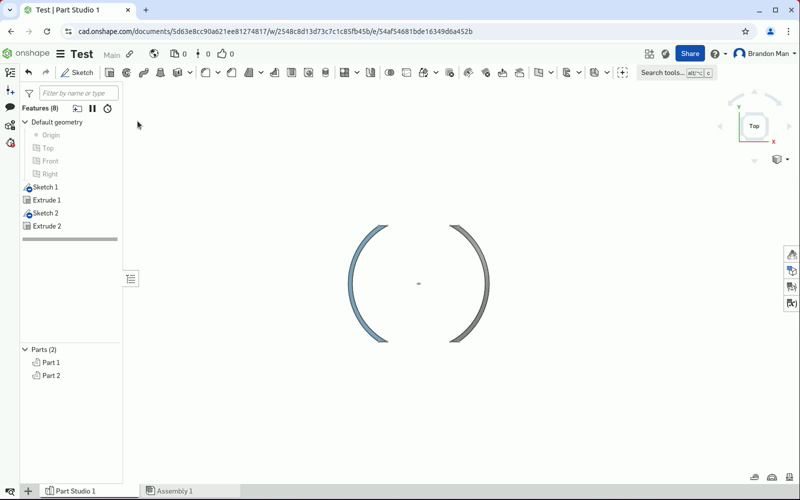
key(shift+7)
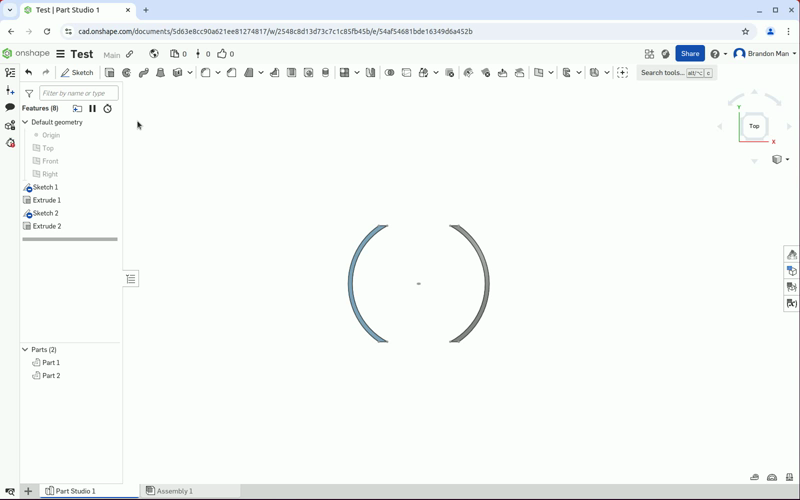
key(up, 3)
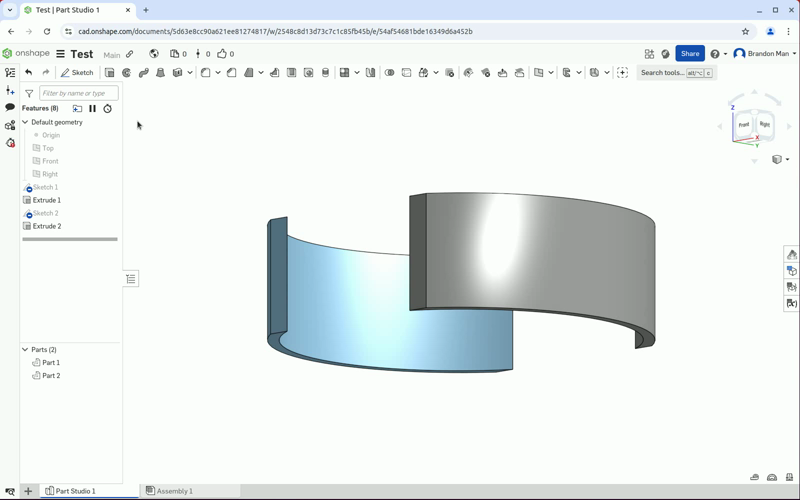
key(left, 3)
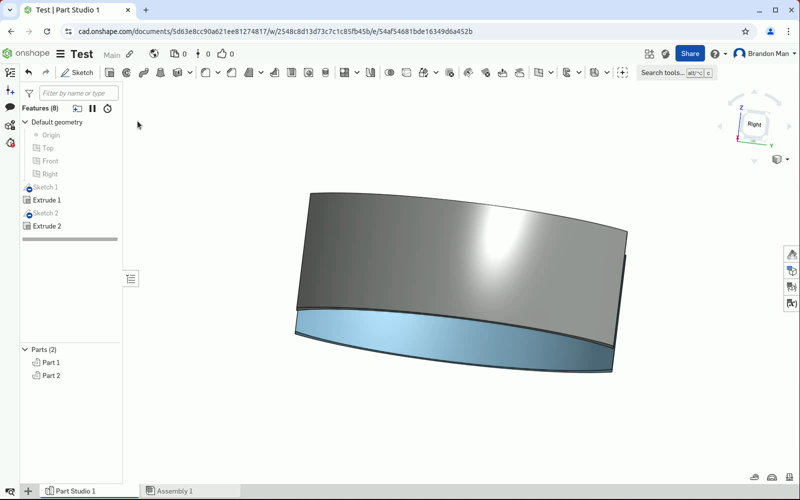
key(right, 3)
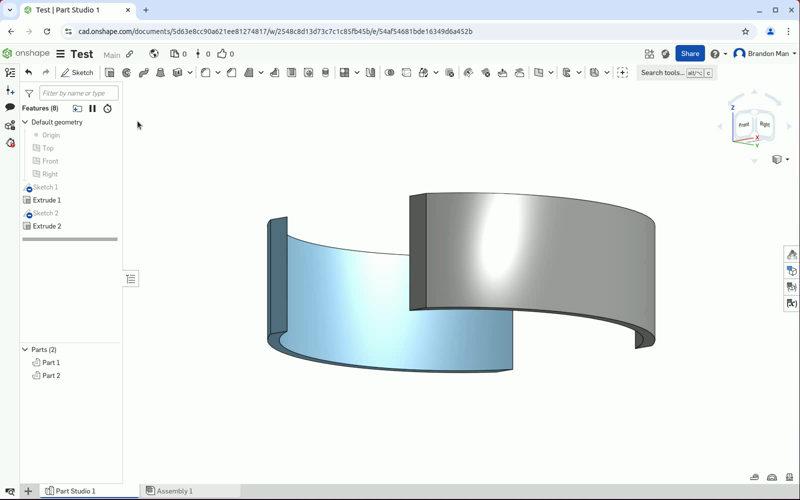
key(down, 3)
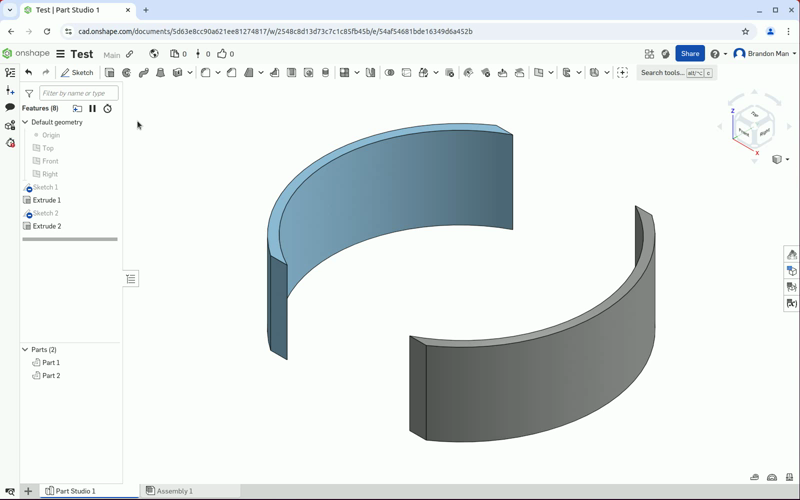
mouse_move(73, 189)
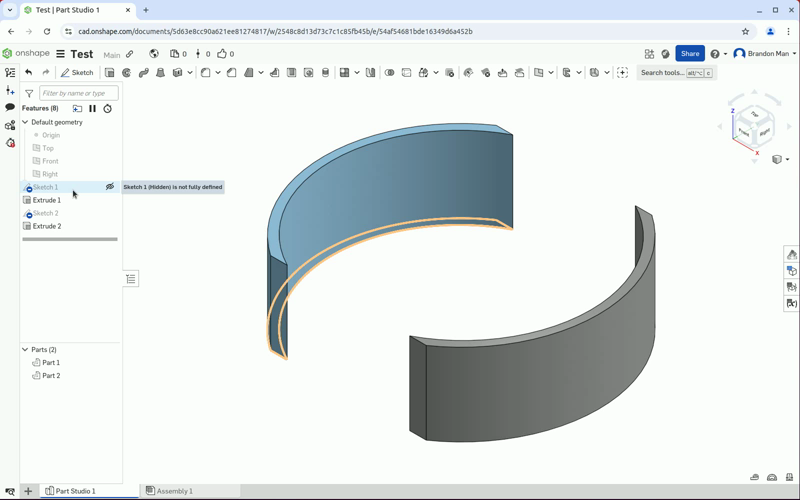
click(73, 189)